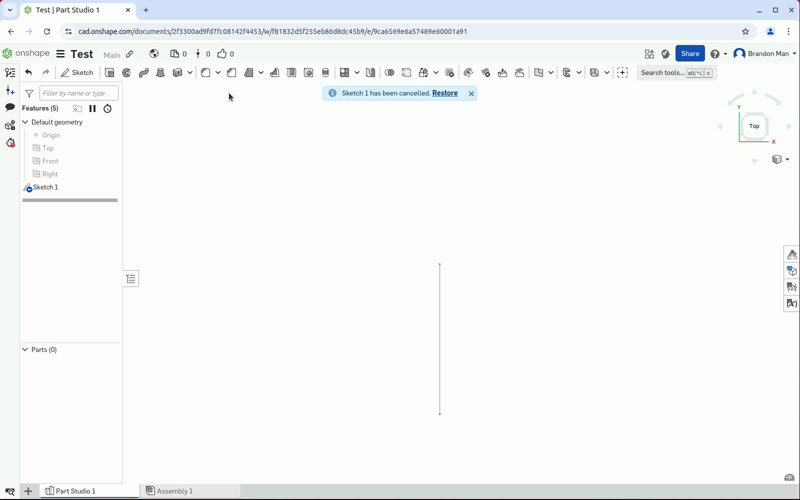
key(shift+h)
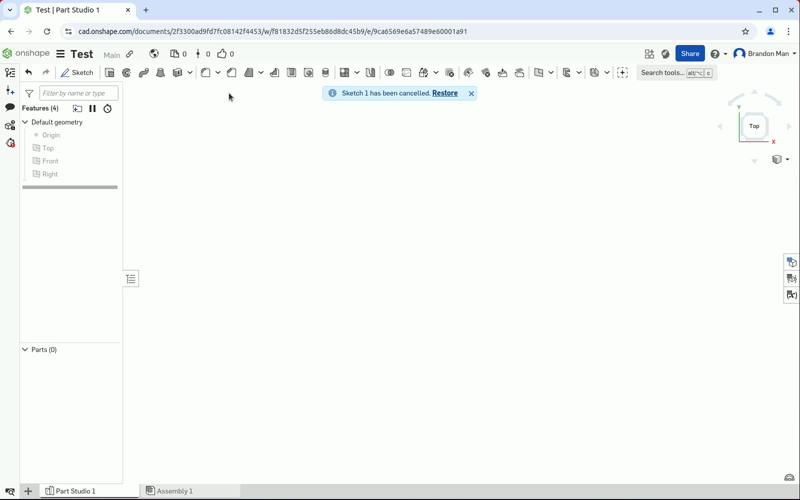
mouse_move(73, 352)
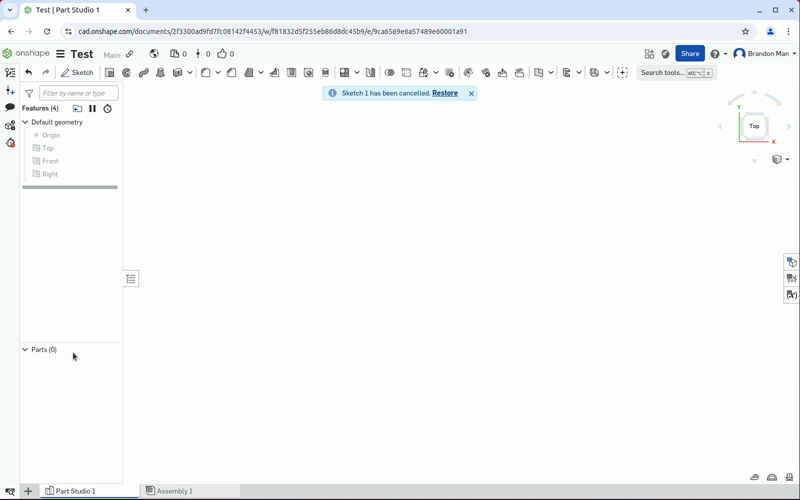
key(y)
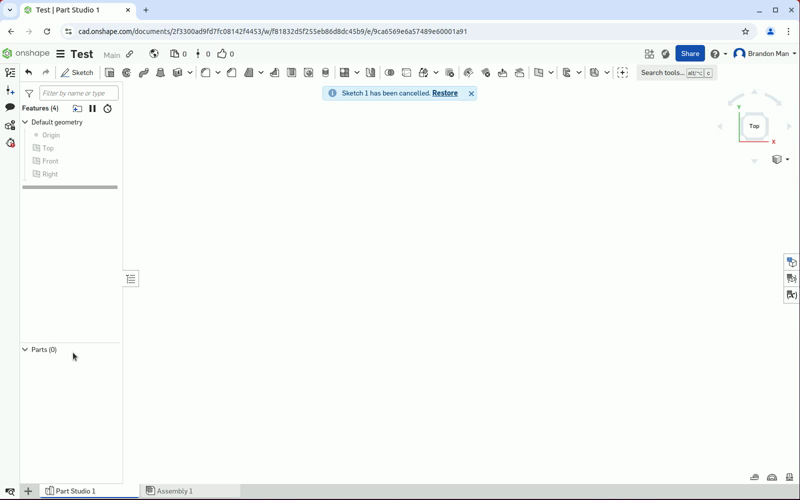
key(shift+p)
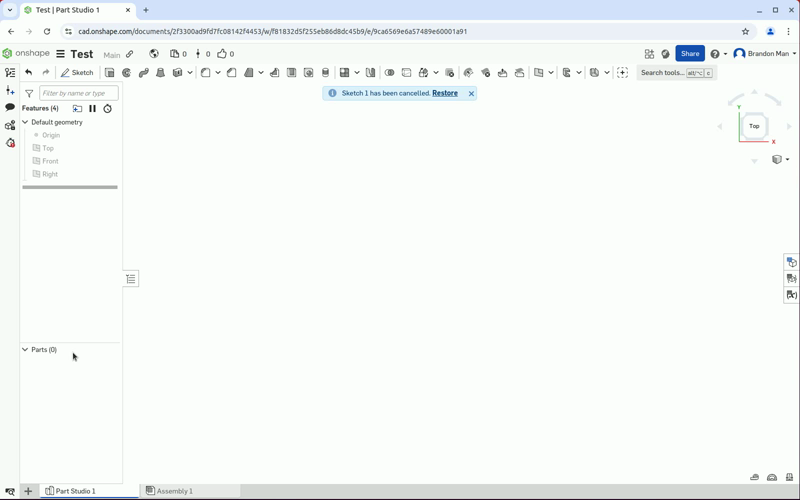
key(space)
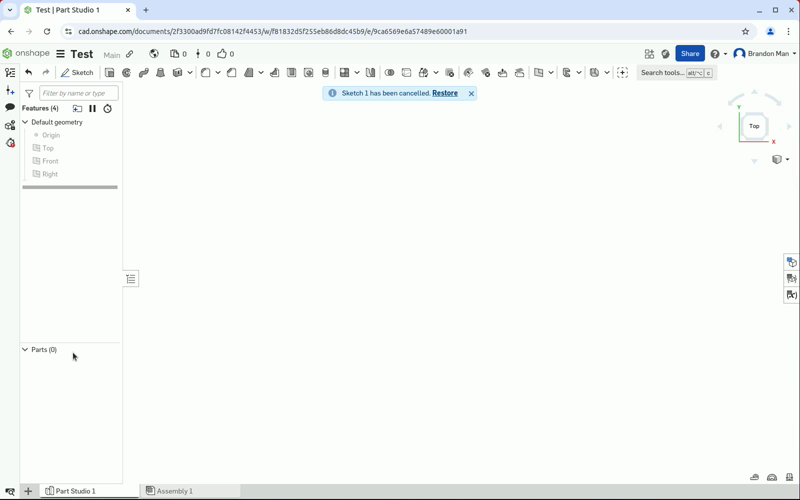
key_down(shift)
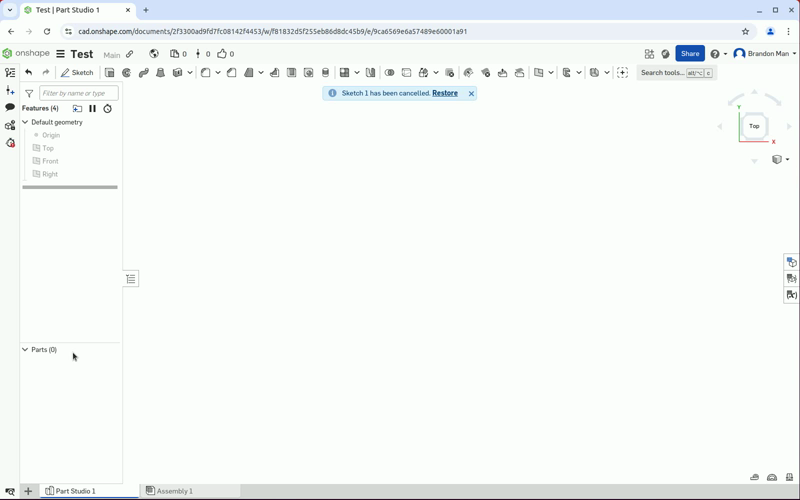
key(up)
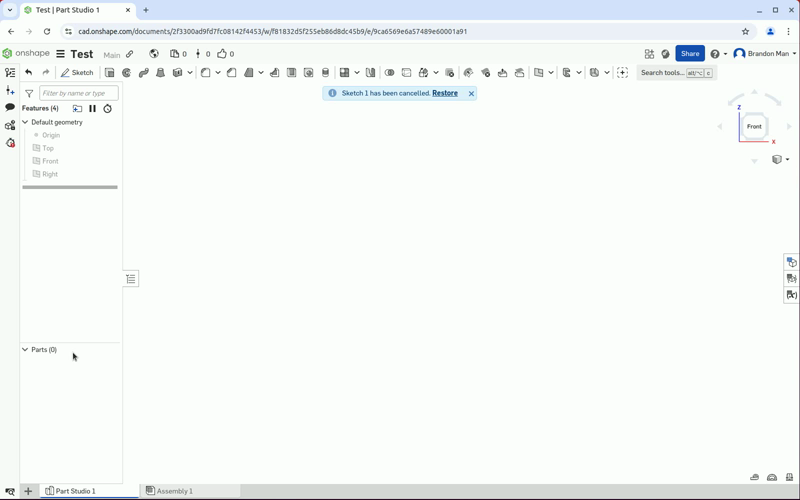
key_up(shift)
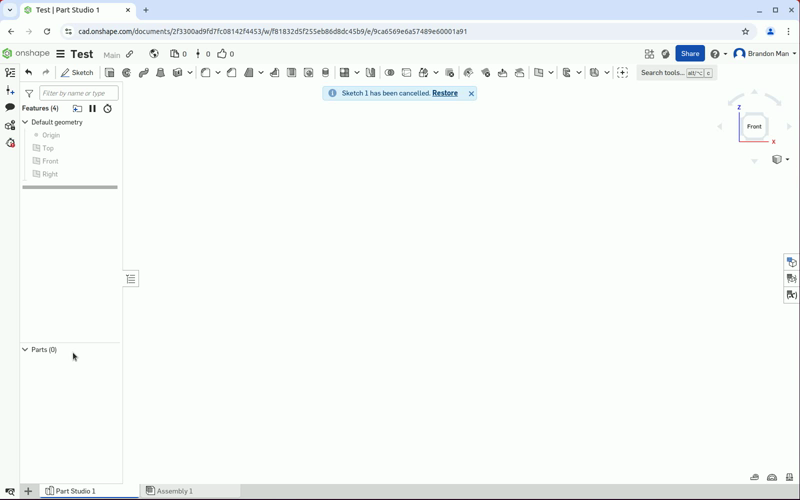
mouse_move(73, 352)
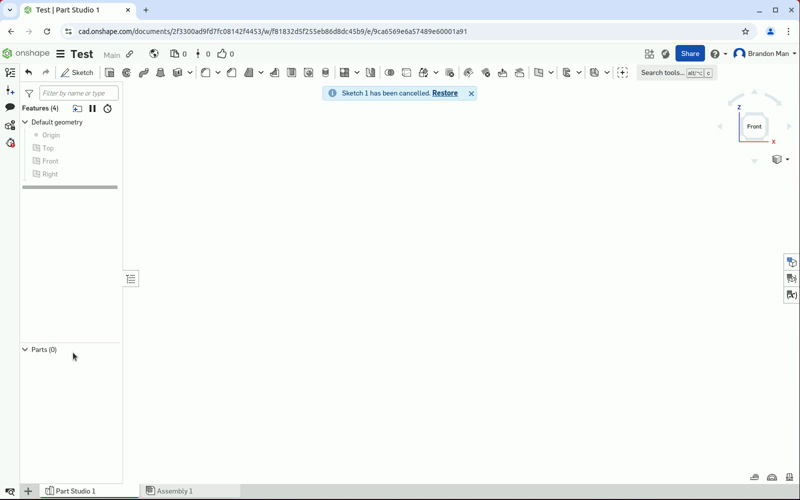
key(shift+y)
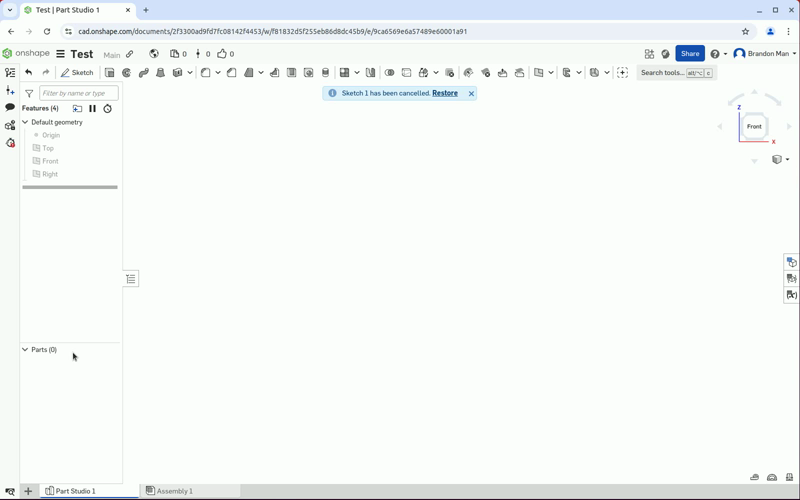
key(shift+s)
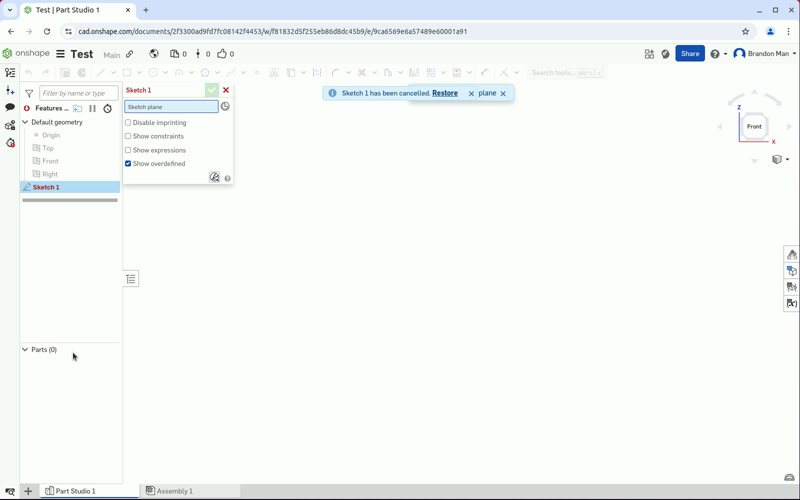
mouse_move(73, 163)
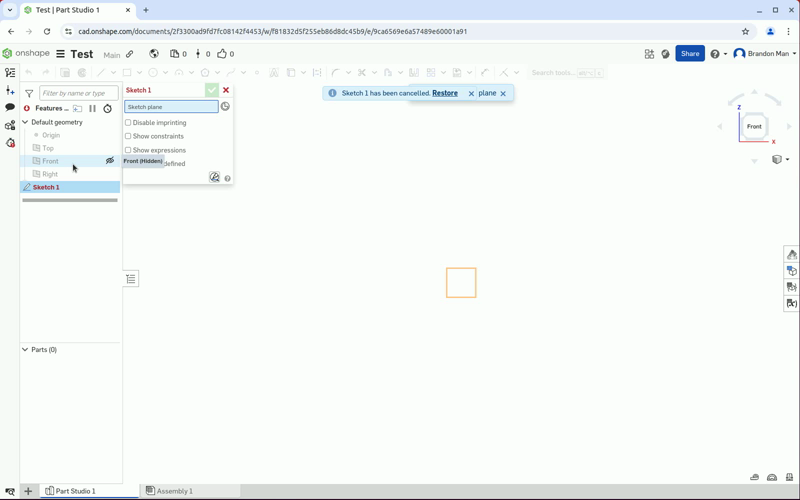
click(73, 163)
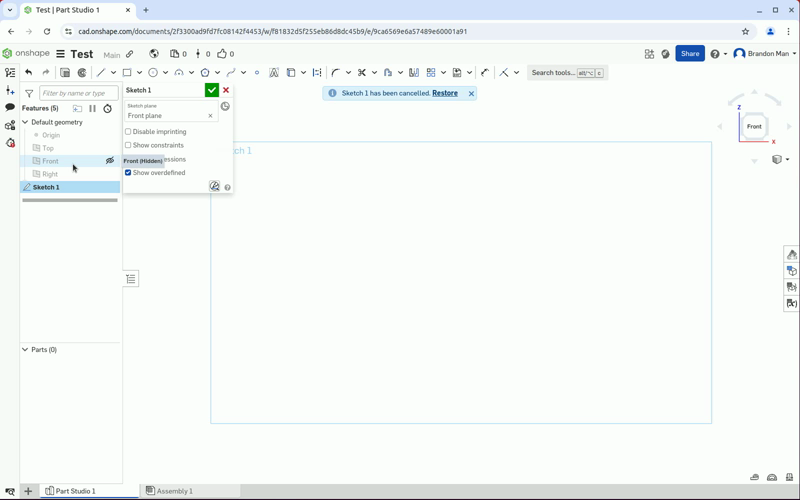
mouse_move(73, 352)
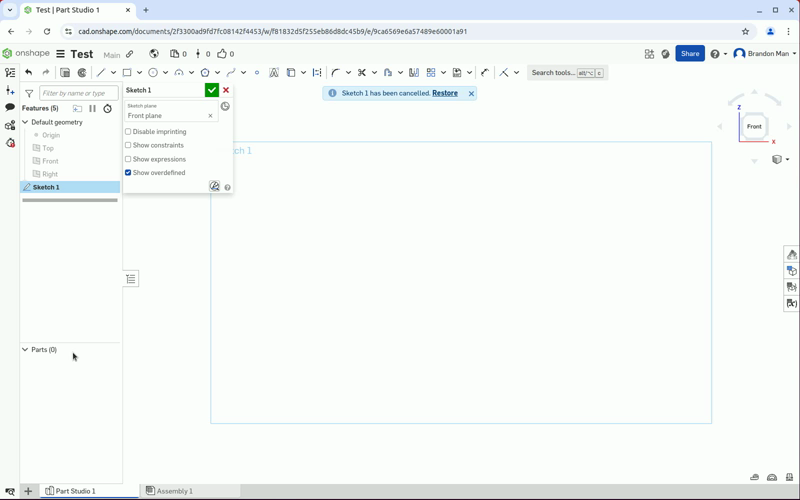
key(y)
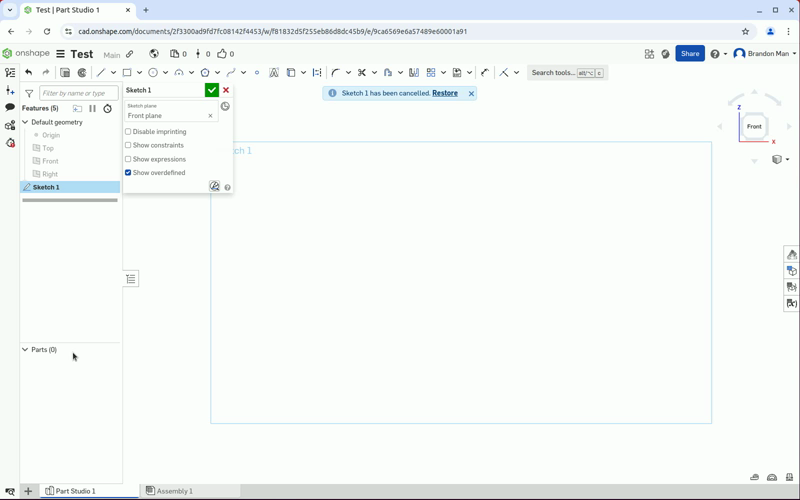
key(c)
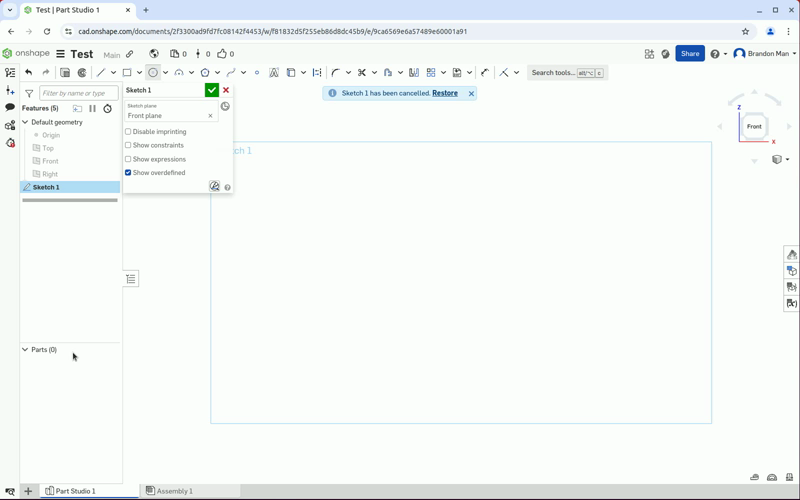
key_down(shift)
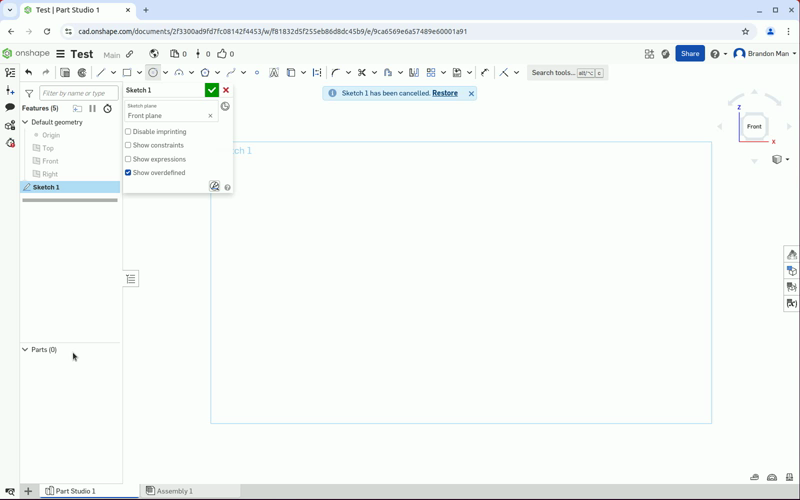
mouse_move(461, 282)
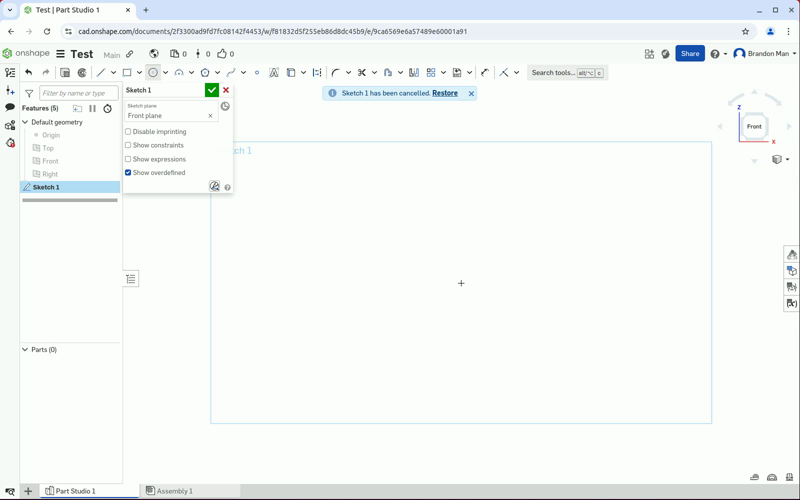
click(461, 282)
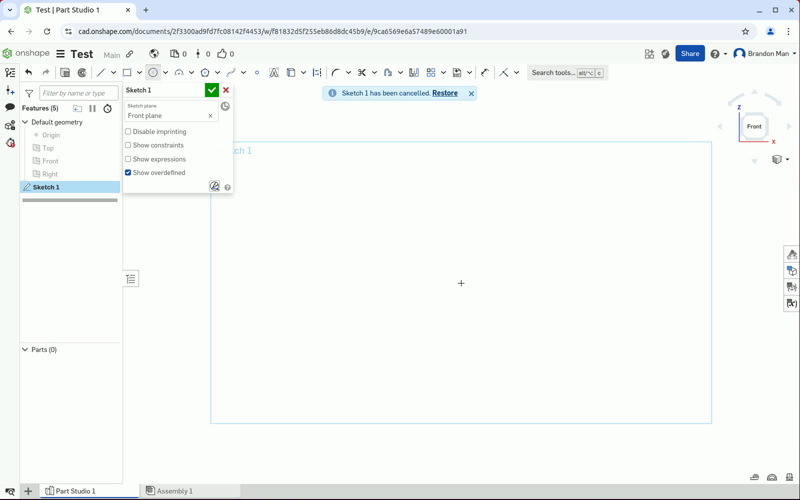
key_up(shift)
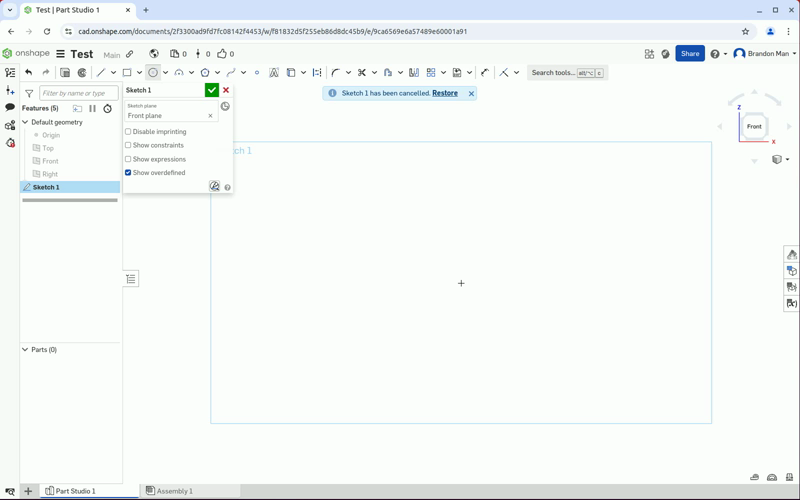
mouse_move(497, 282)
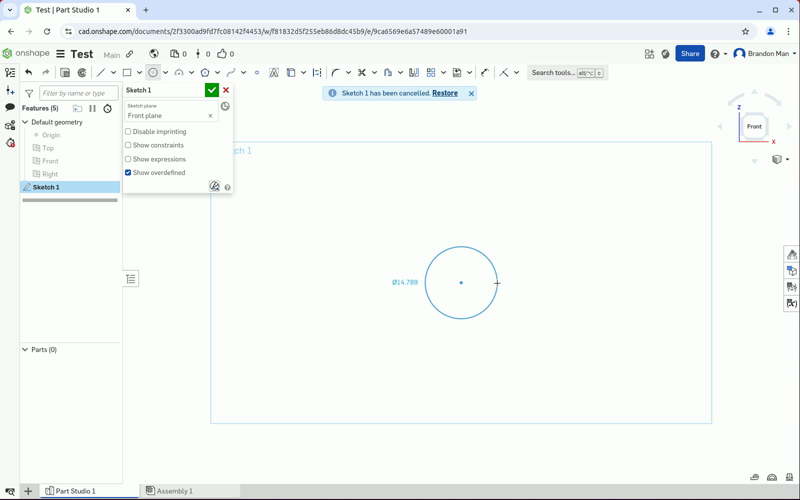
click(497, 282)
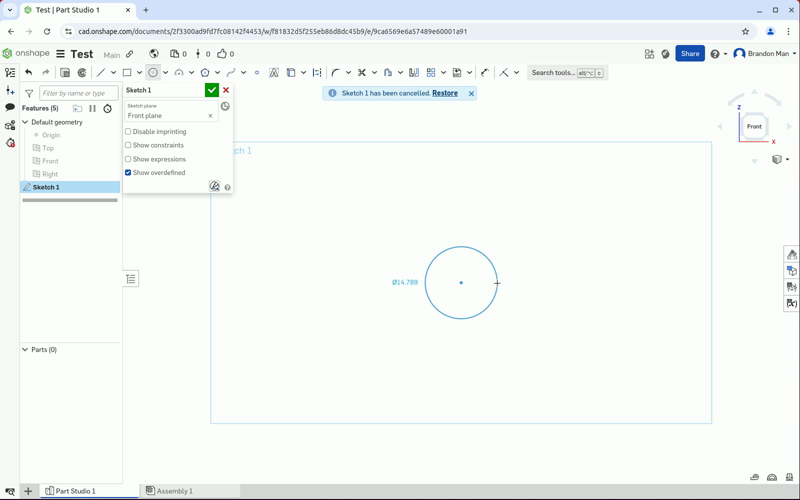
key(esc)
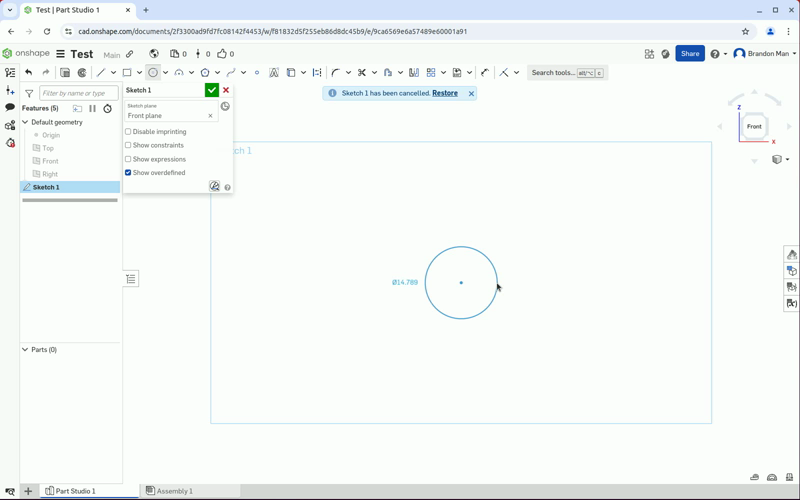
key(c)
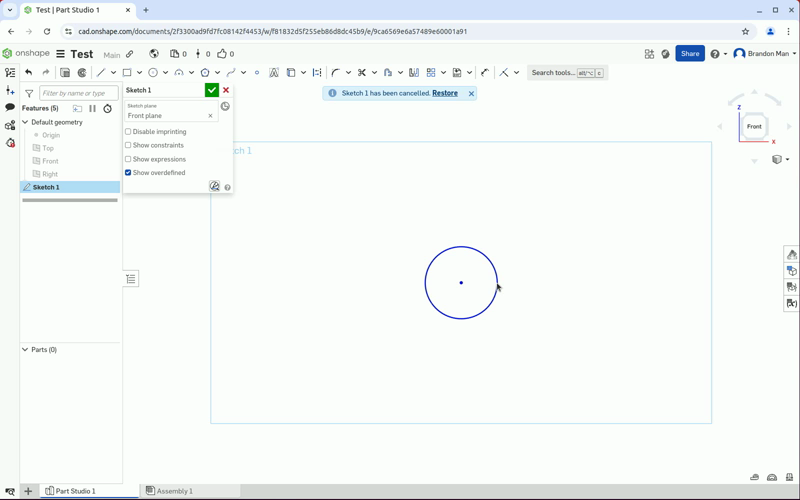
key_down(shift)
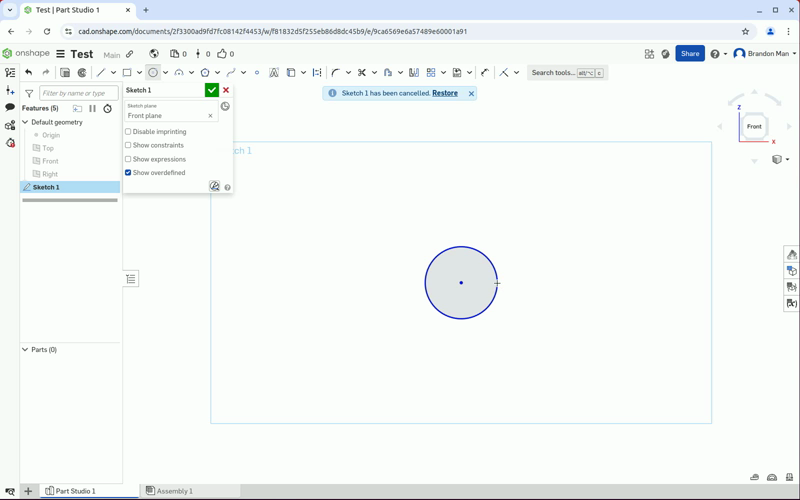
mouse_move(461, 282)
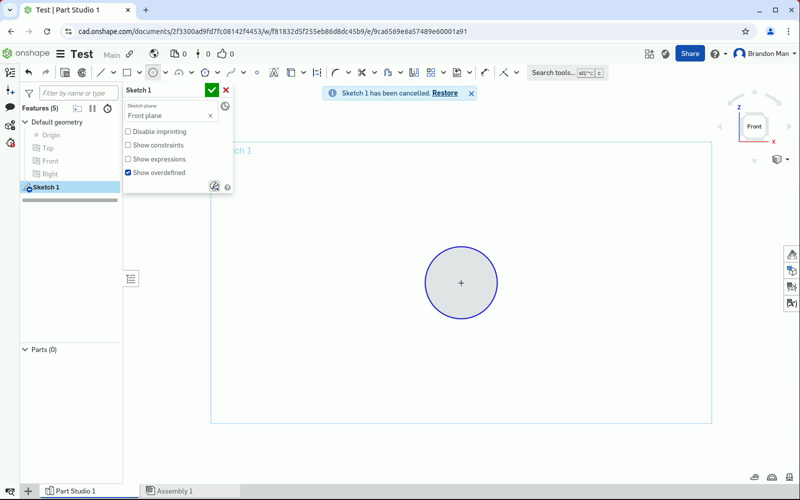
click(461, 282)
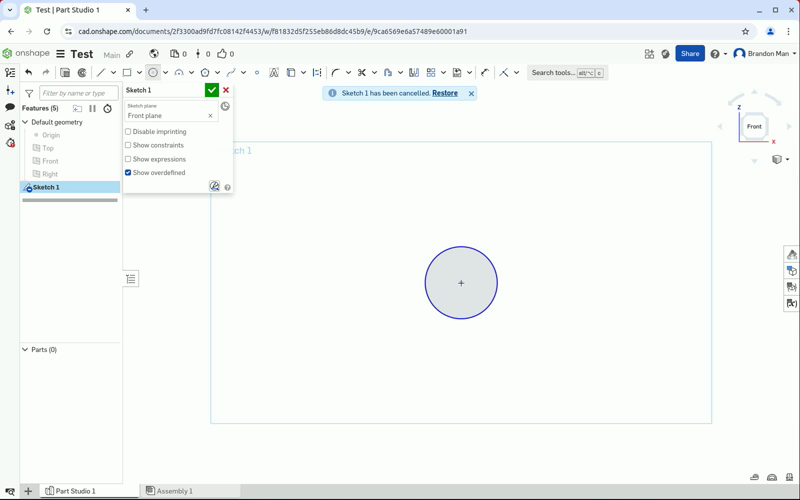
key_up(shift)
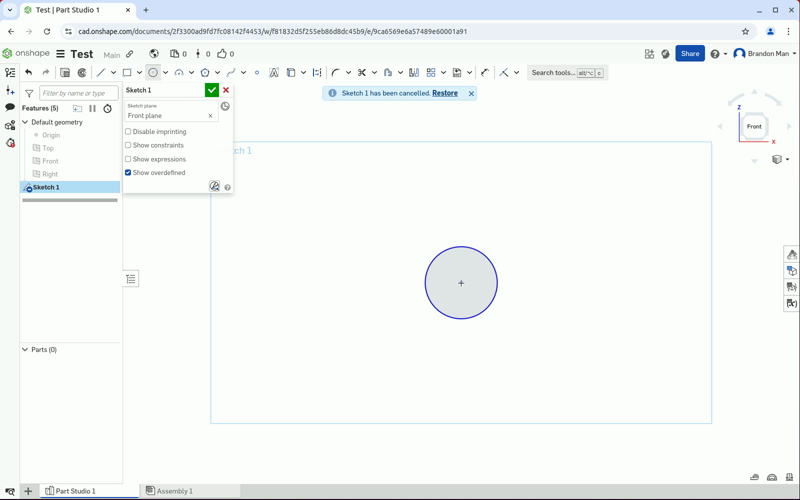
mouse_move(479, 282)
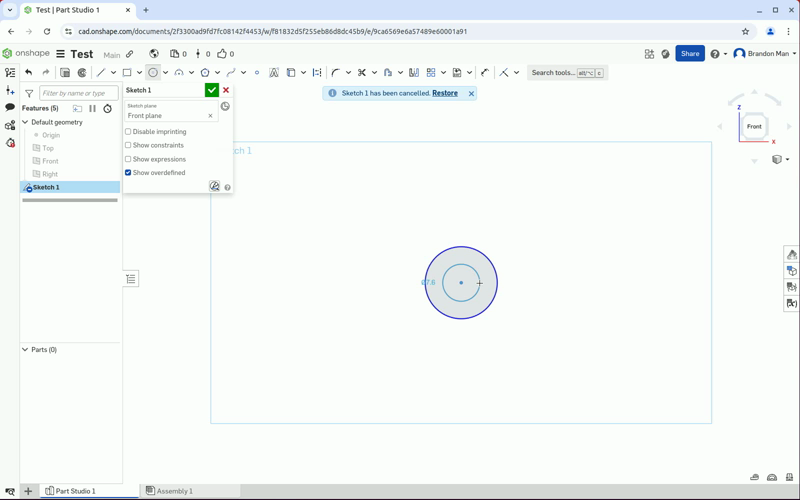
click(479, 282)
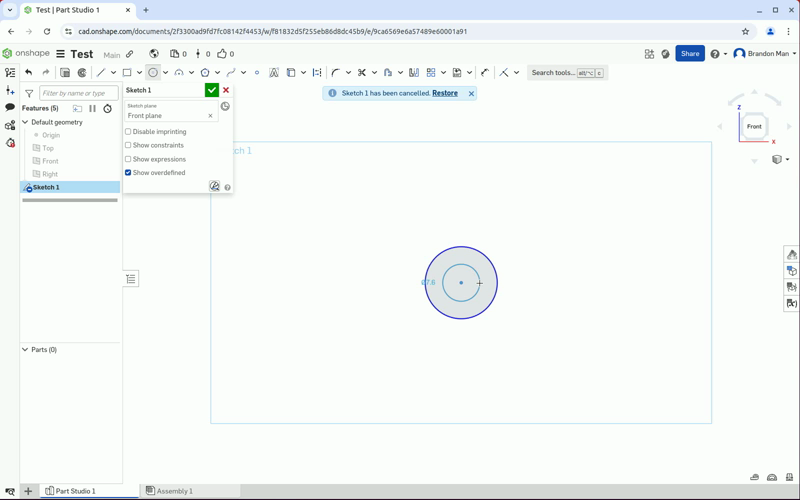
key(esc)
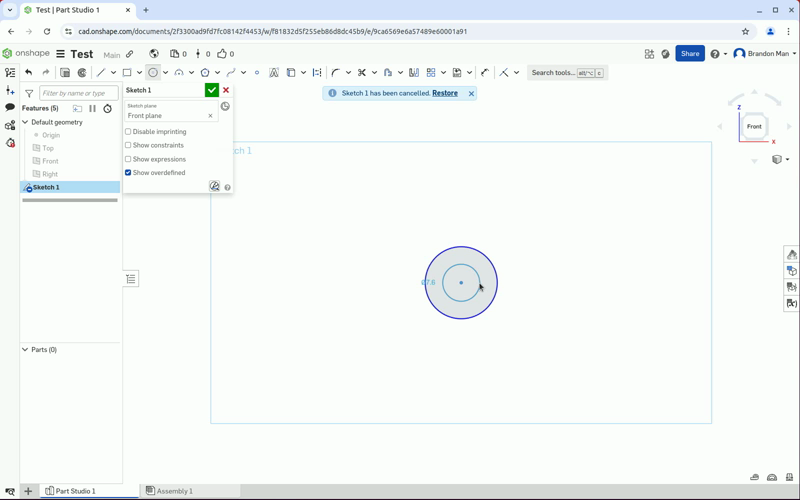
mouse_move(491, 276)
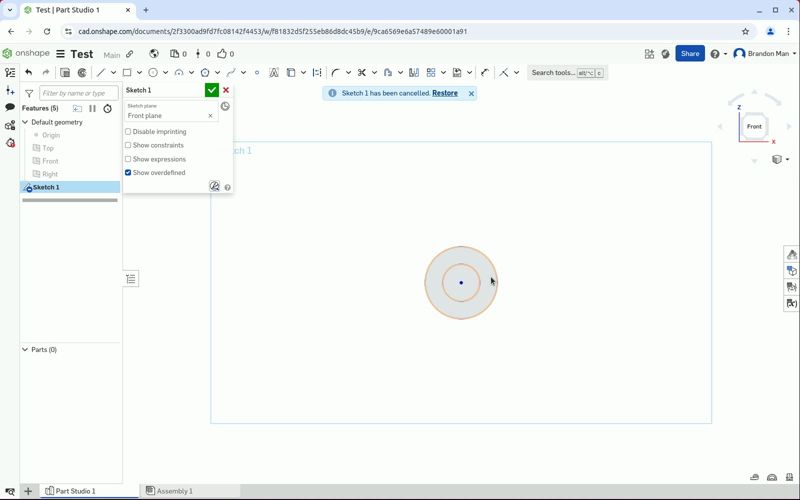
click(491, 276)
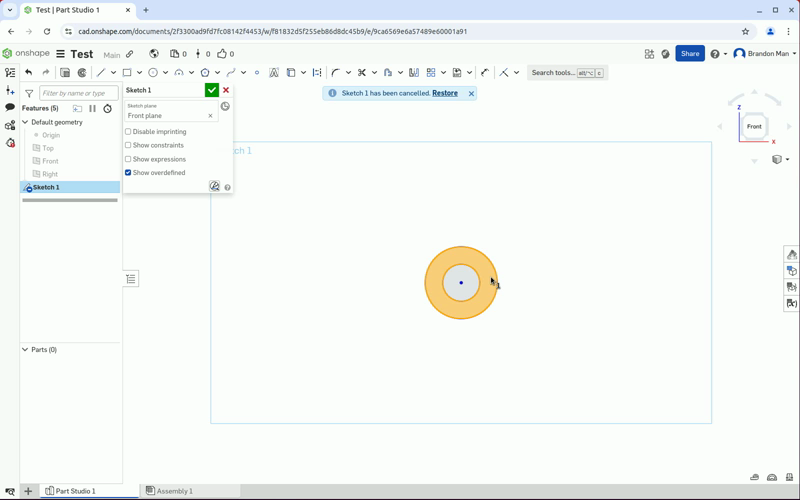
mouse_move(73, 352)
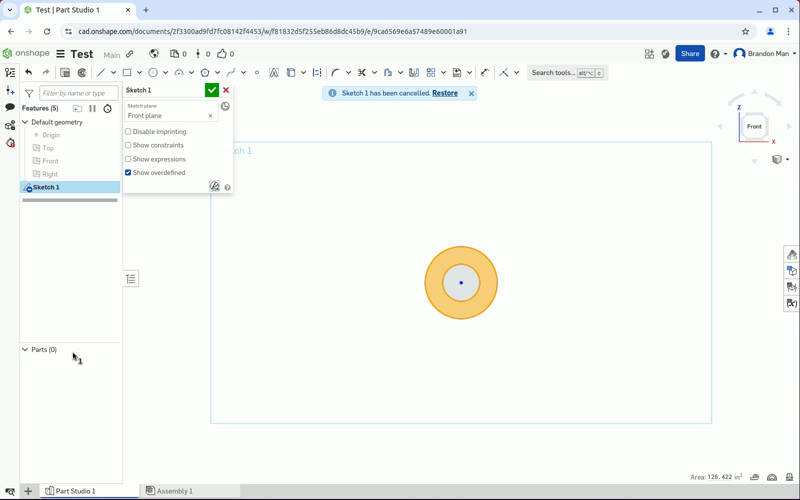
key(shift+y)
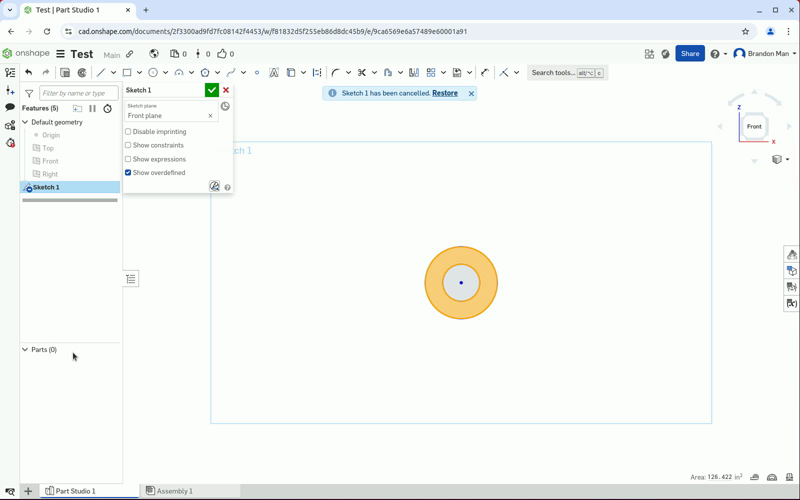
key(shift+e)
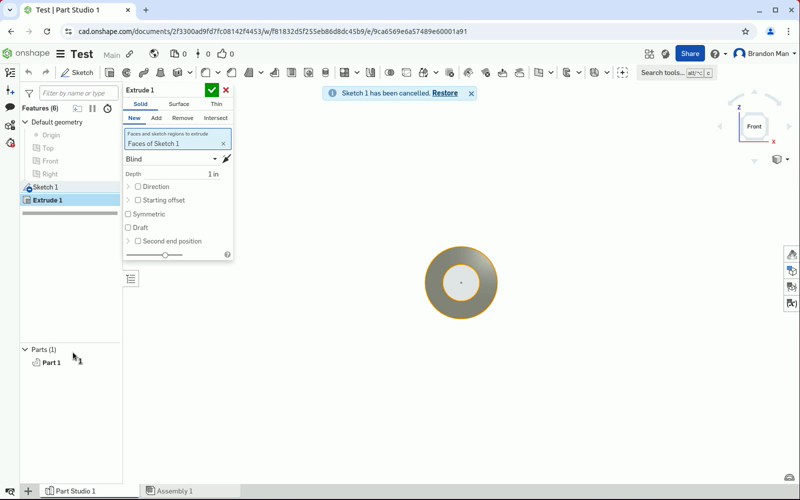
mouse_move(143, 106)
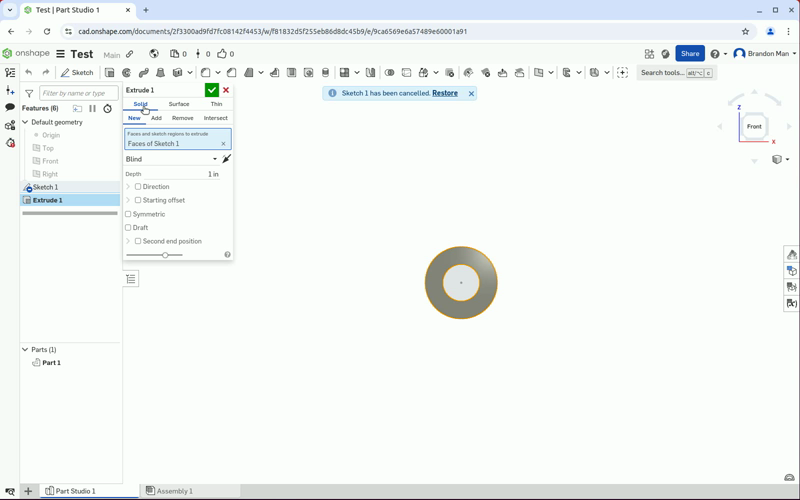
click(143, 106)
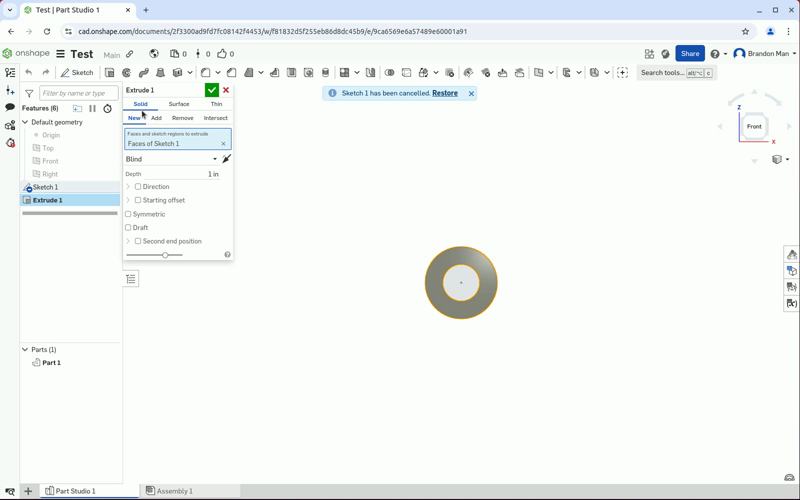
mouse_move(137, 120)
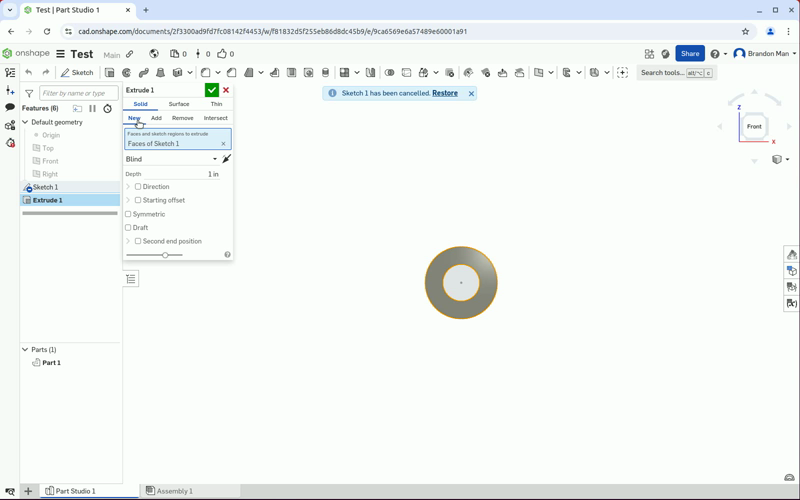
click(137, 120)
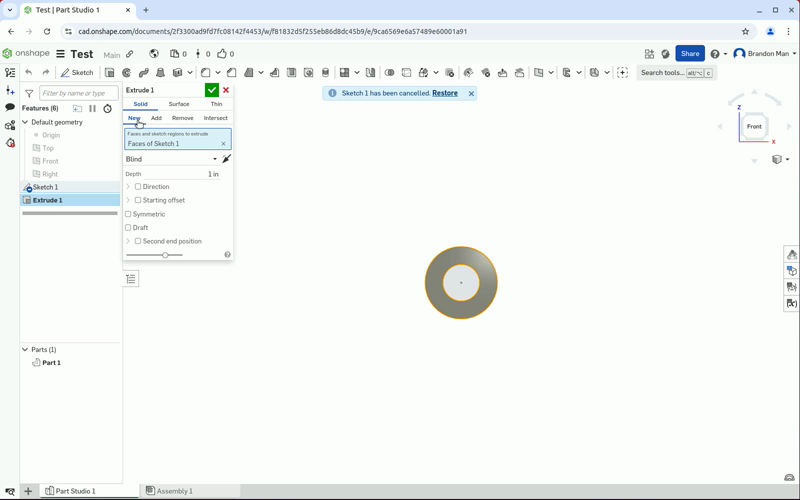
key(tab, 4)
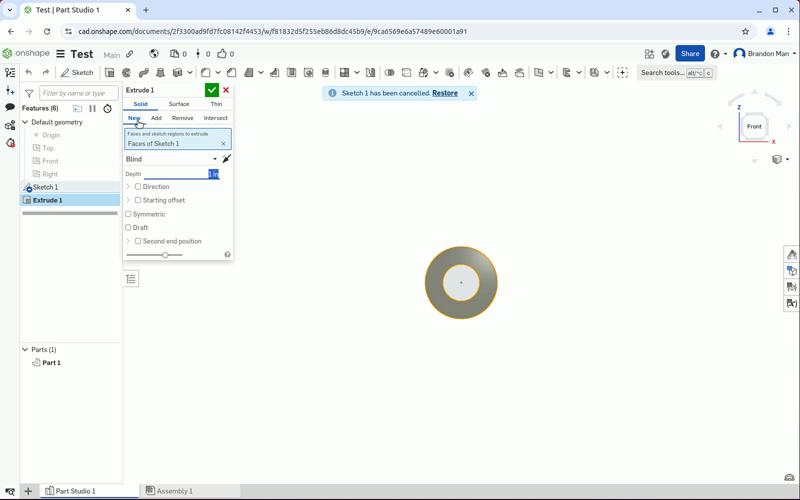
text(3.129)
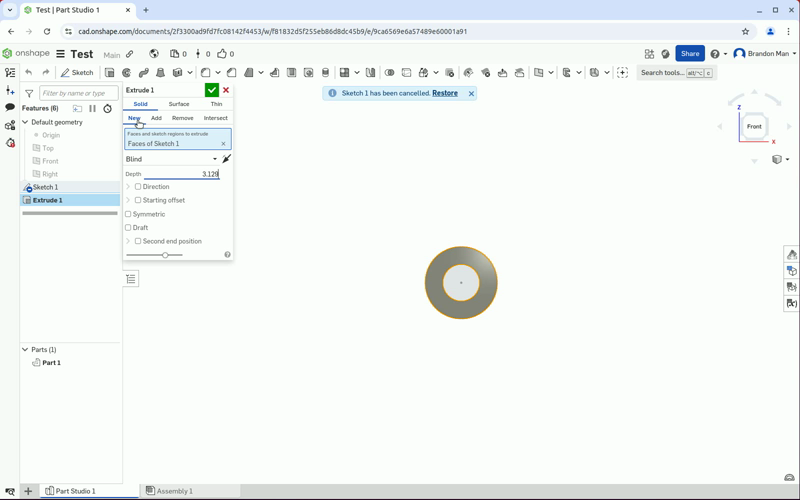
key(enter)
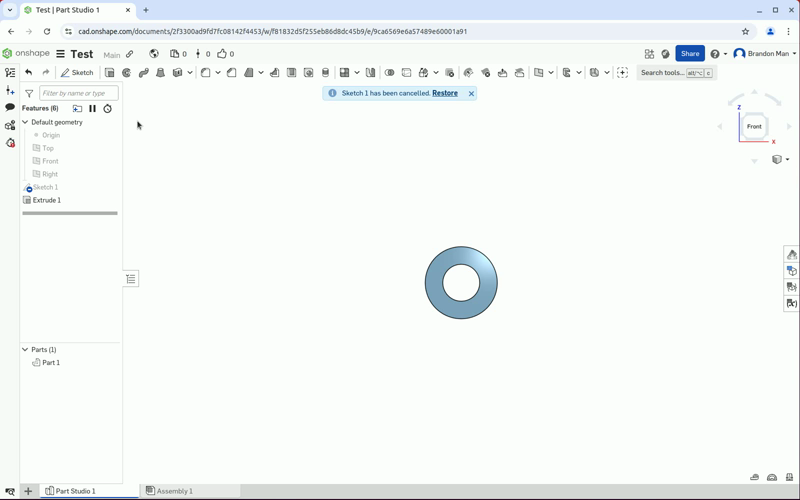
key(shift+h)
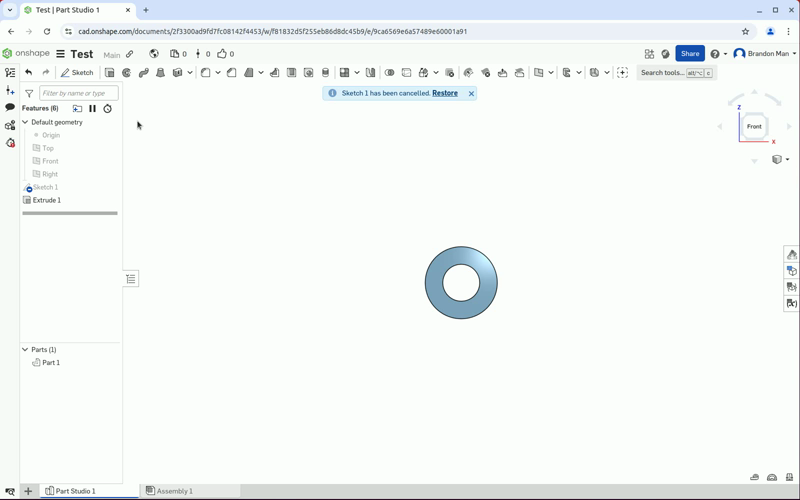
key(shift+h)
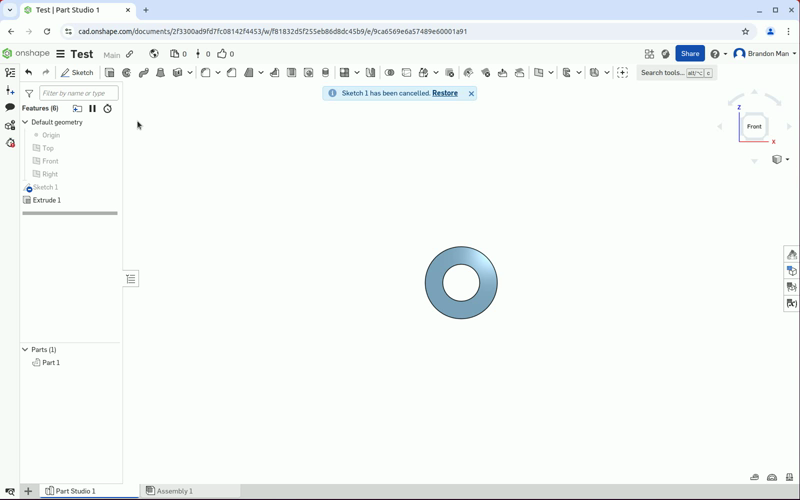
mouse_move(73, 189)
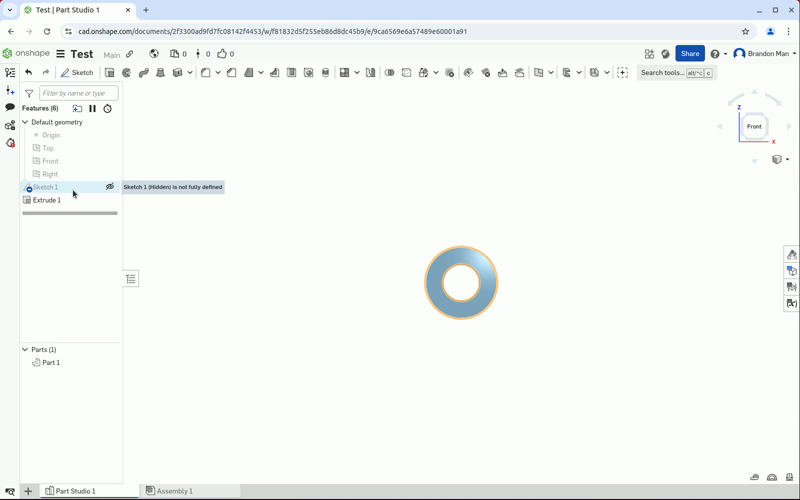
click(73, 189)
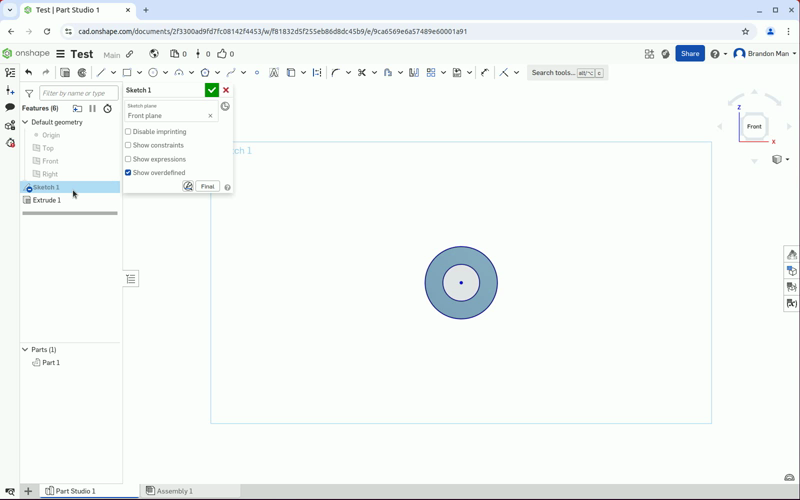
mouse_move(229, 92)
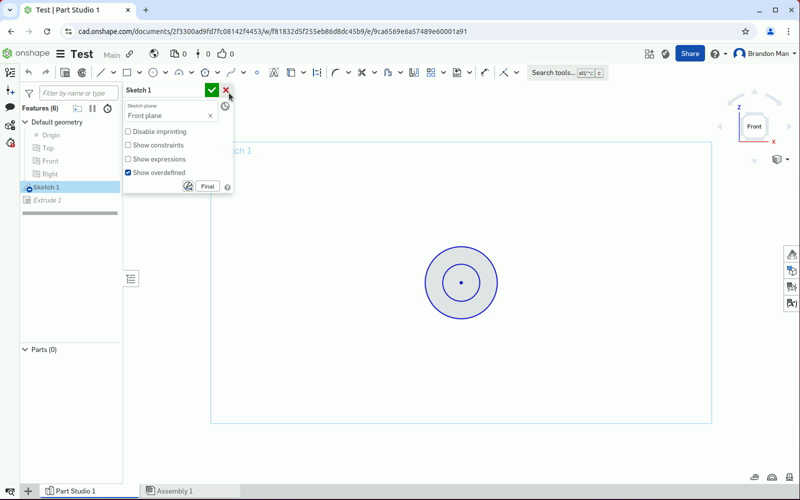
click(229, 92)
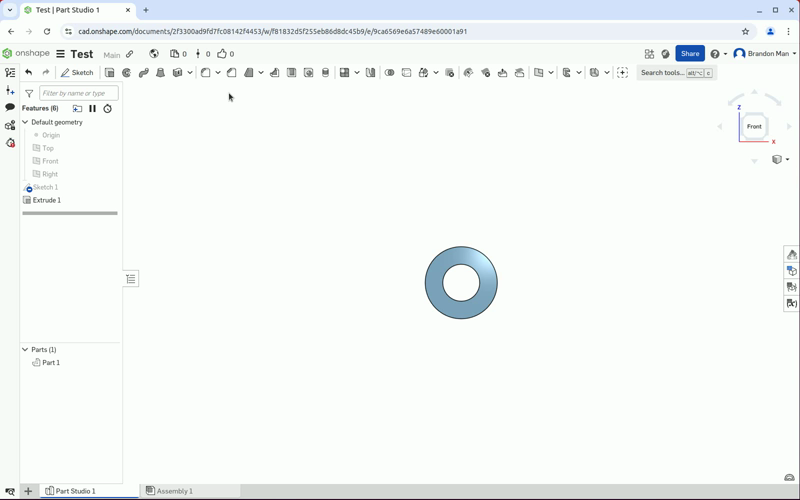
mouse_move(541, 75)
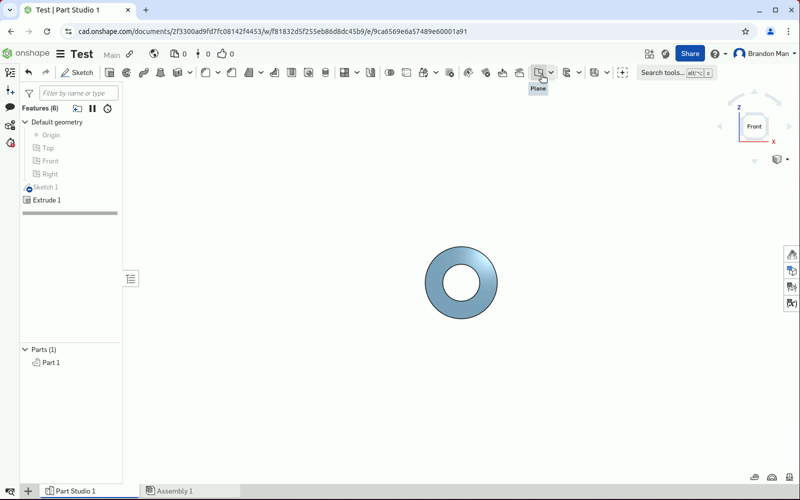
click(541, 75)
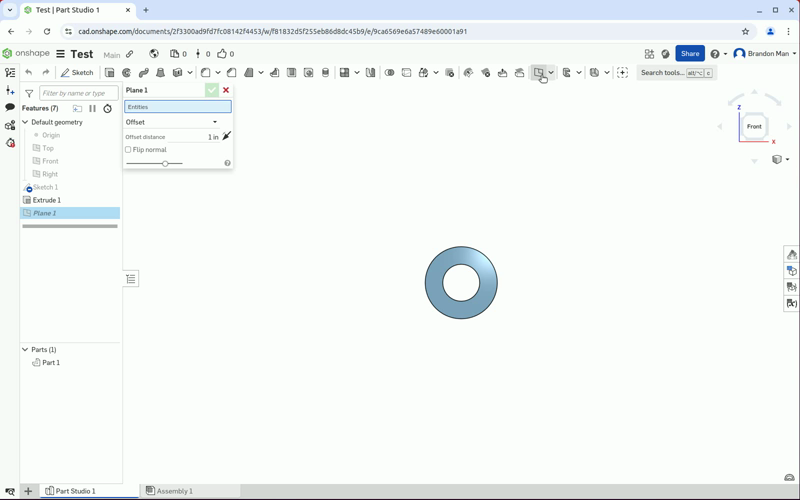
mouse_move(73, 163)
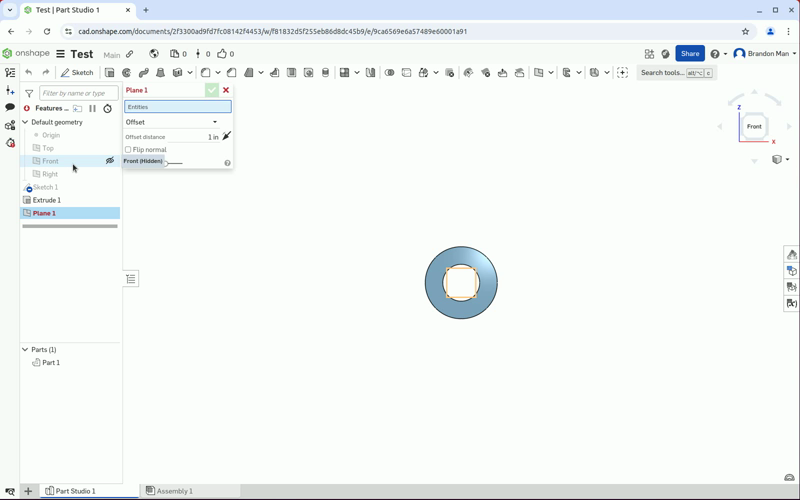
click(73, 163)
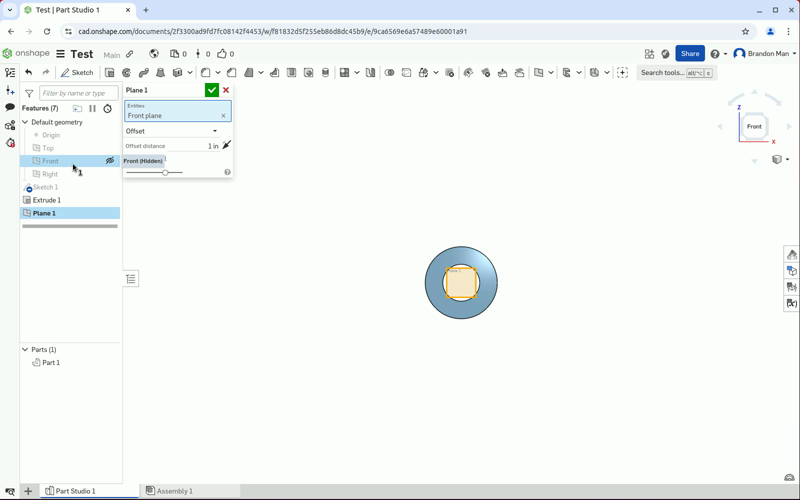
key(tab, 2)
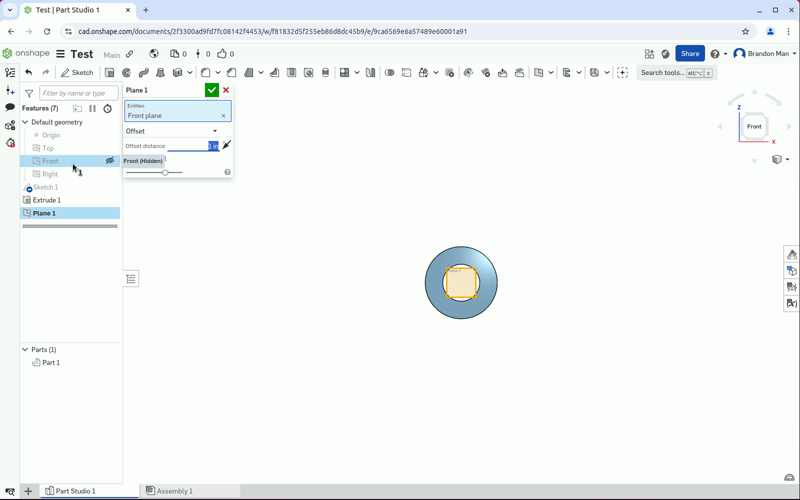
text(3.143)
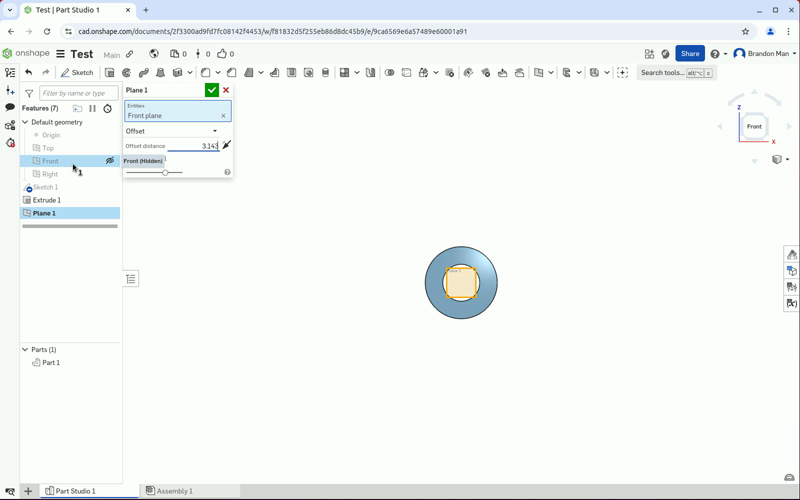
key(enter, 2)
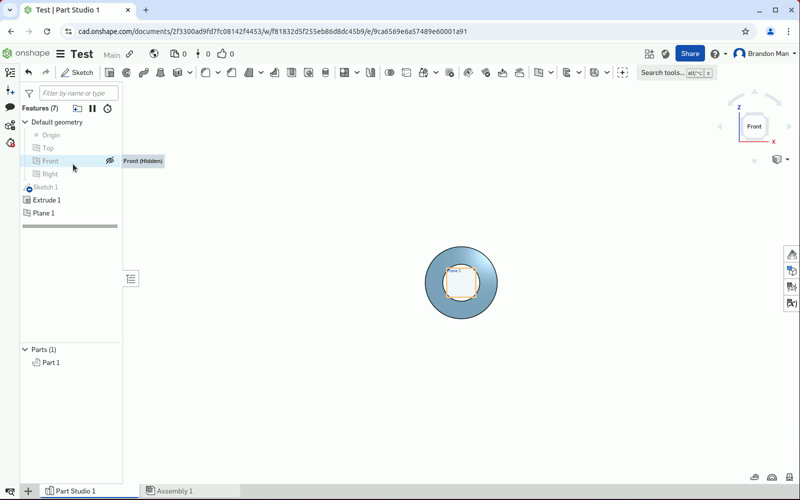
key(shift+s)
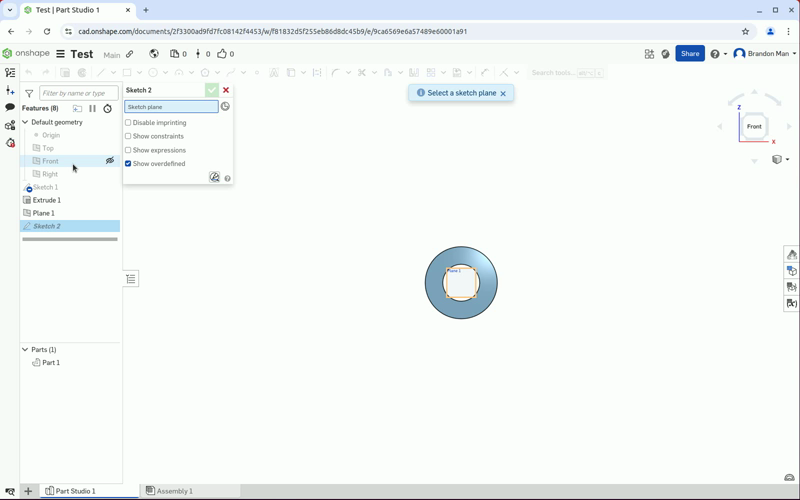
mouse_move(73, 215)
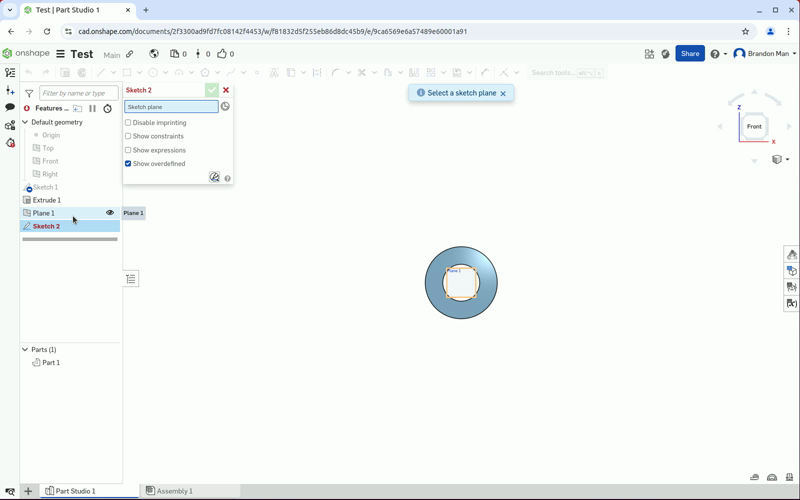
click(73, 215)
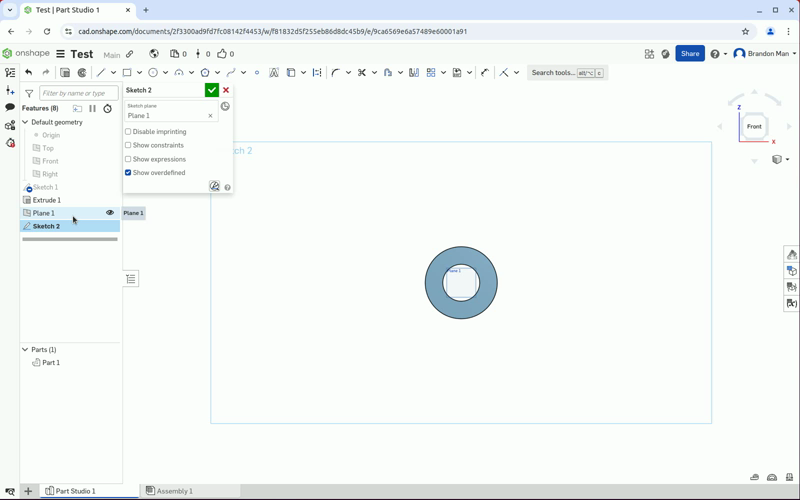
mouse_move(73, 352)
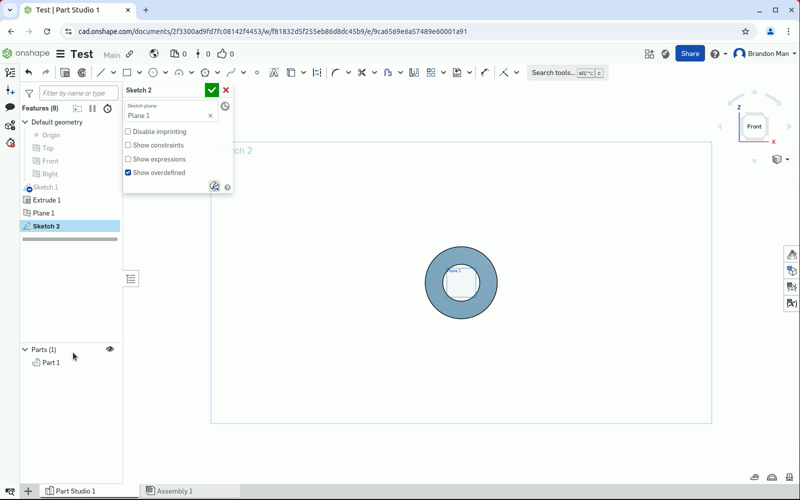
key(y)
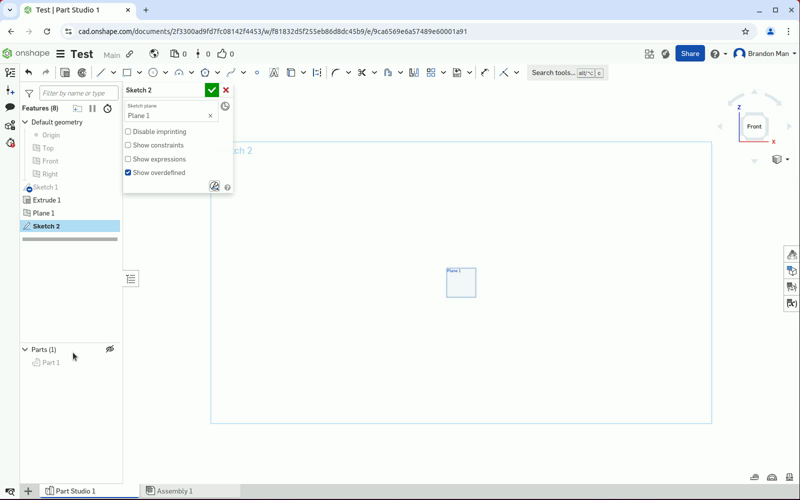
key(c)
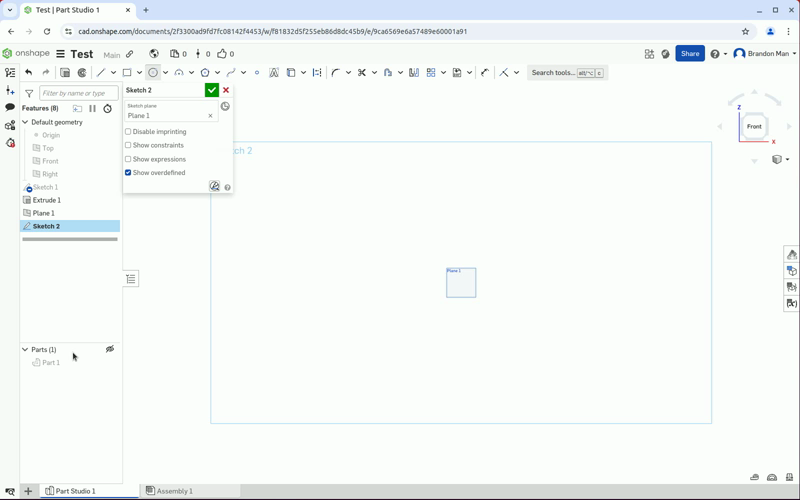
key_down(shift)
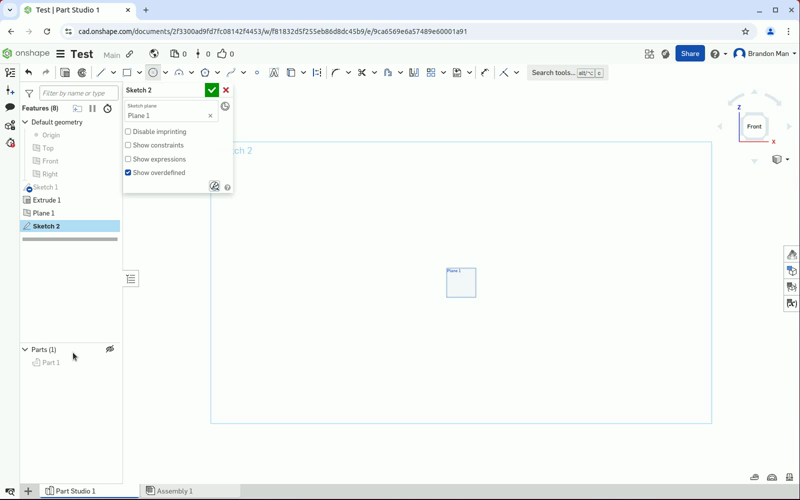
mouse_move(461, 282)
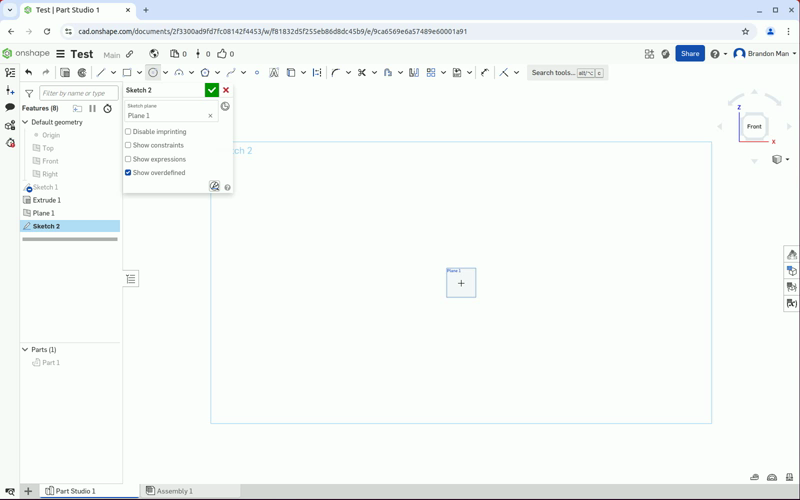
click(461, 282)
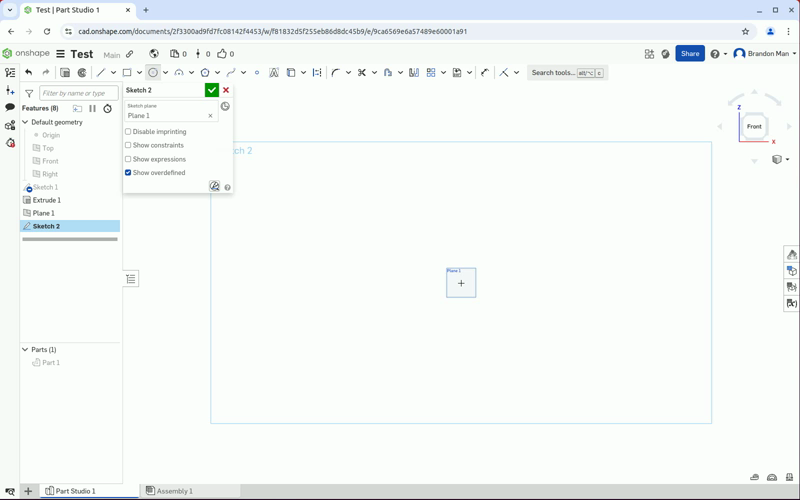
key_up(shift)
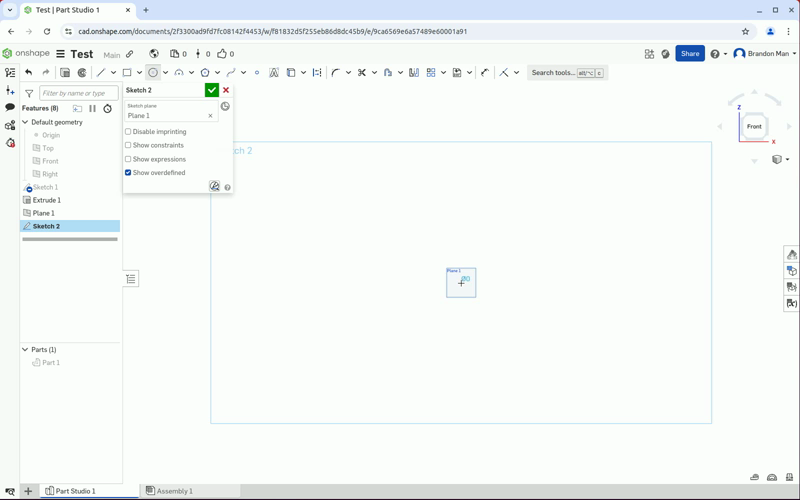
mouse_move(494, 282)
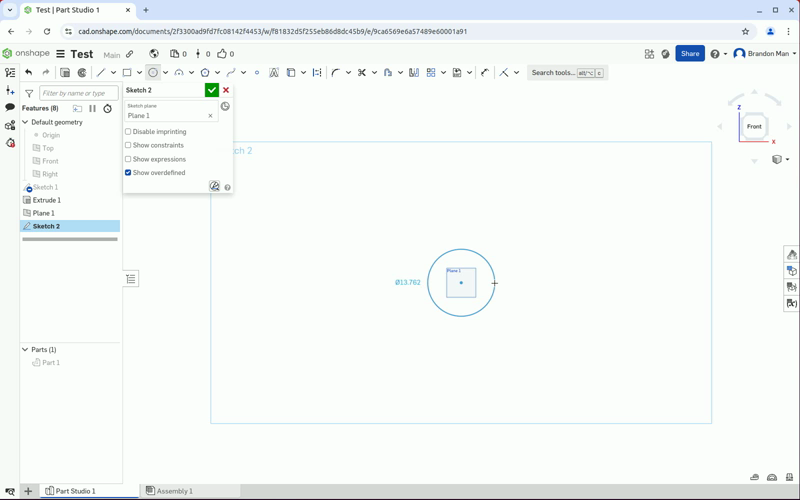
click(494, 282)
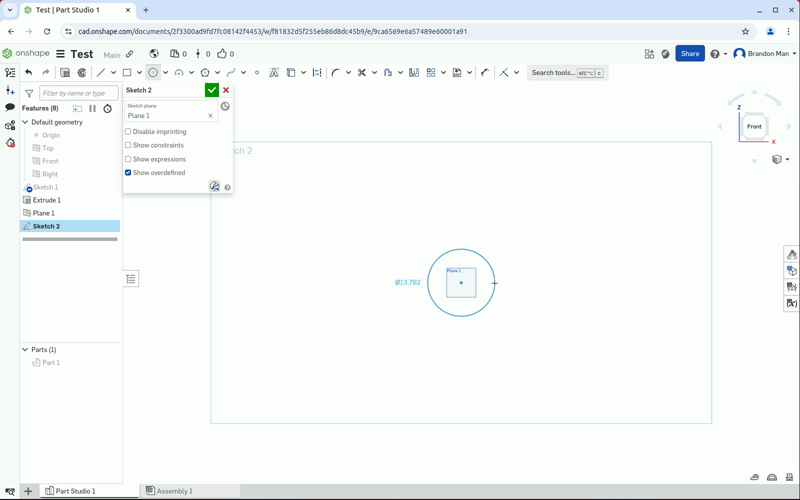
key(esc)
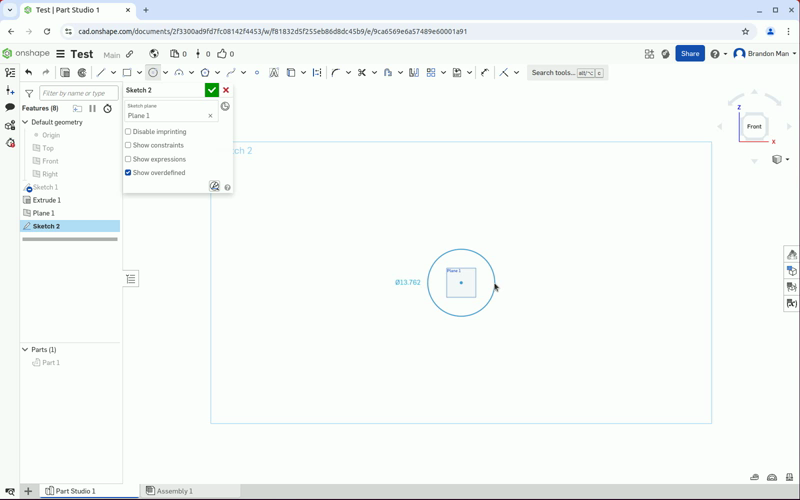
key(c)
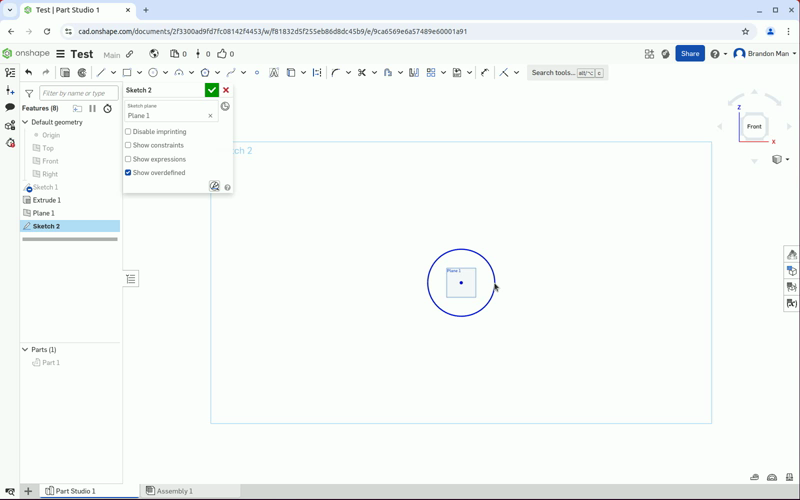
key_down(shift)
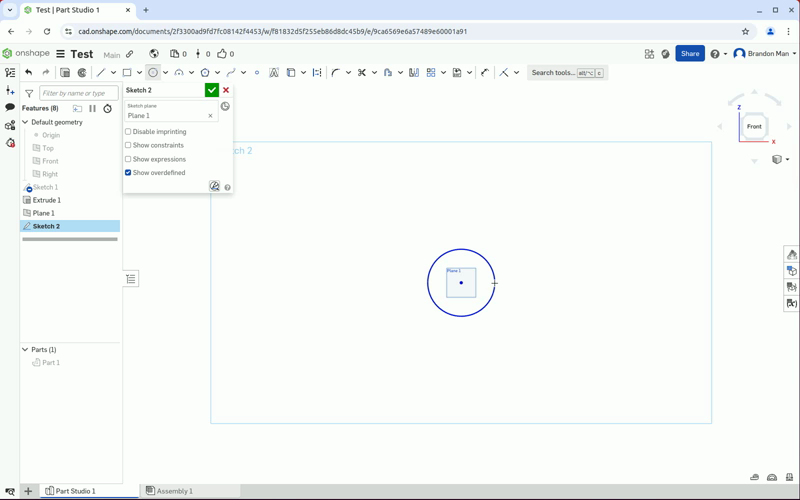
mouse_move(461, 282)
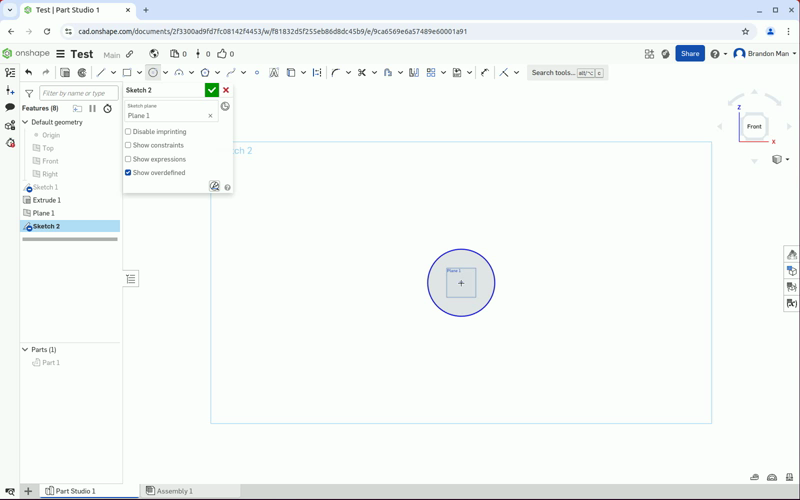
click(461, 282)
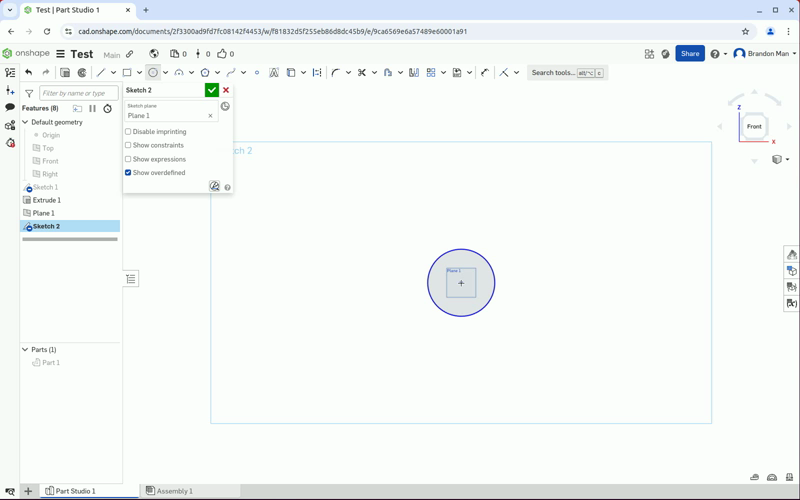
key_up(shift)
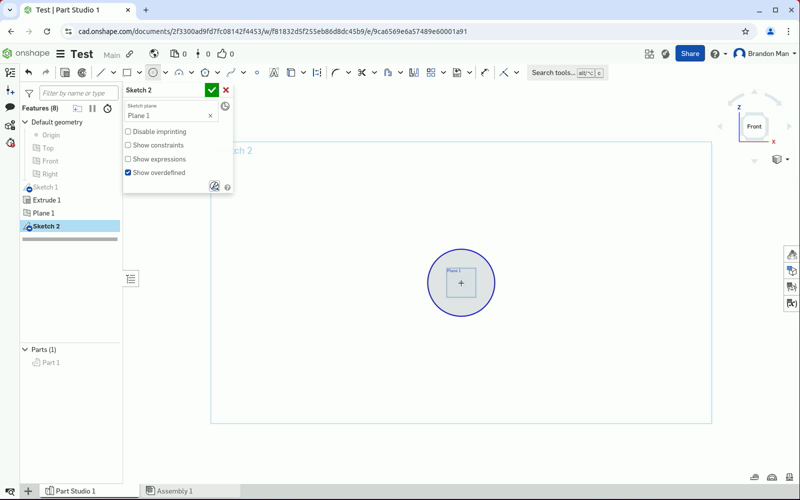
mouse_move(480, 282)
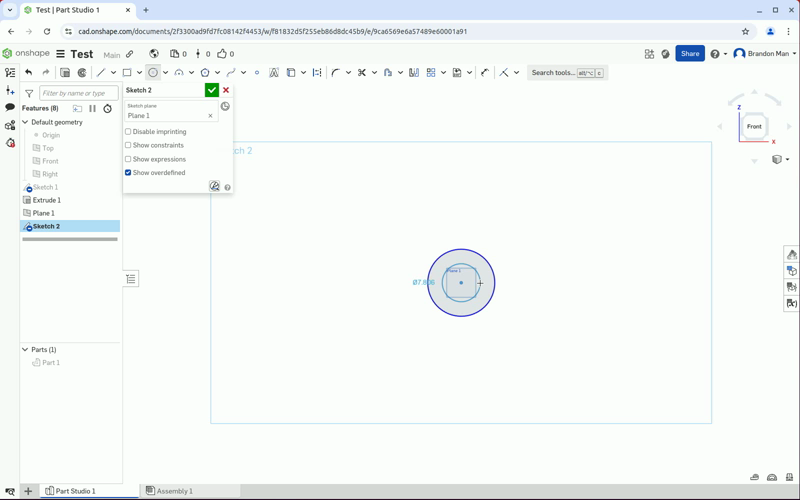
click(480, 282)
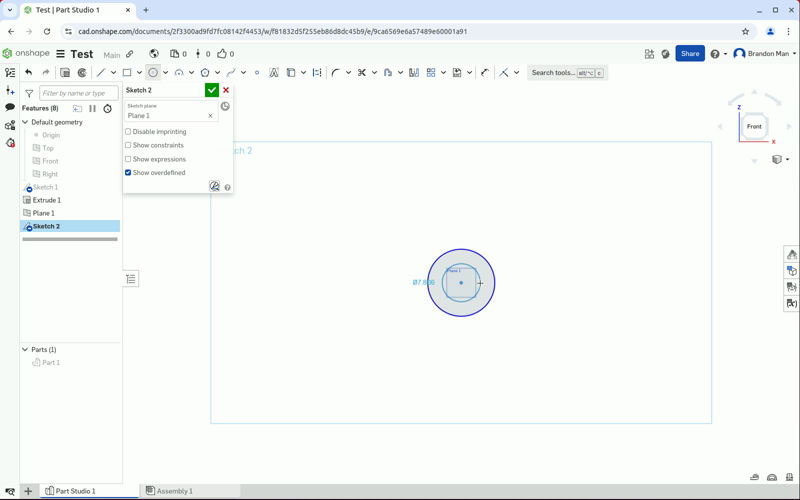
key(esc)
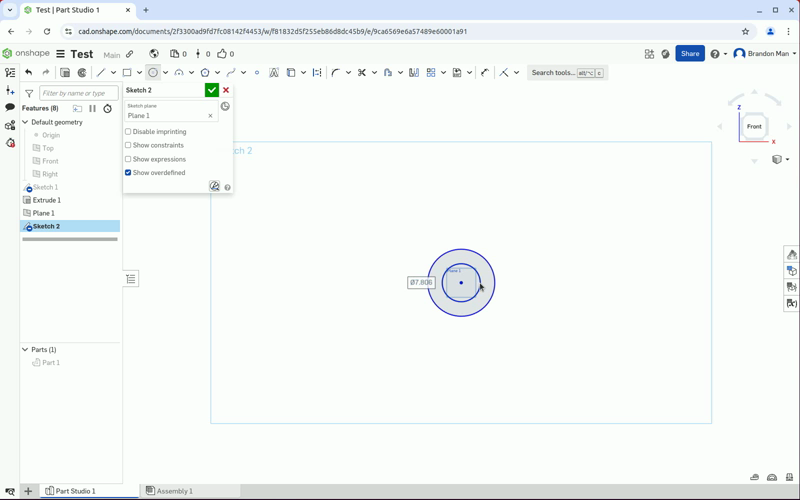
mouse_move(442, 296)
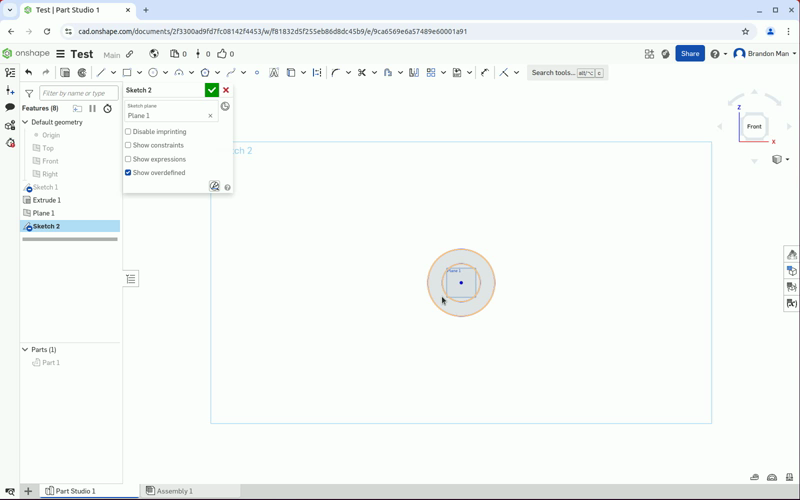
click(442, 296)
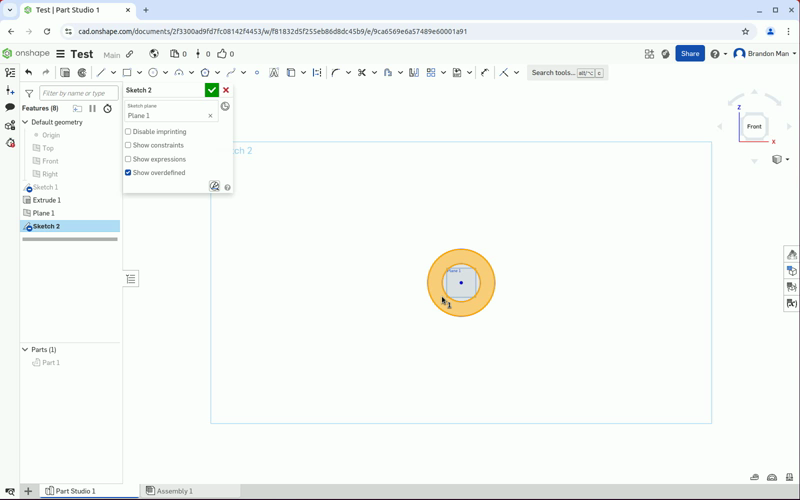
mouse_move(73, 352)
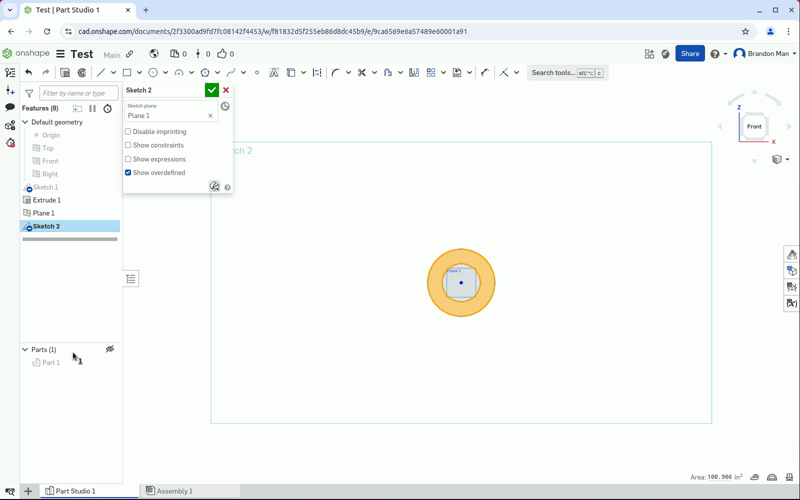
key(shift+y)
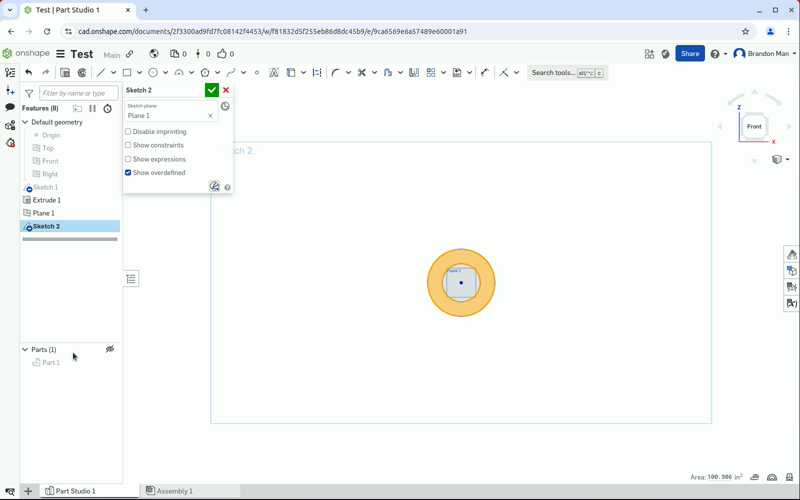
key(shift+e)
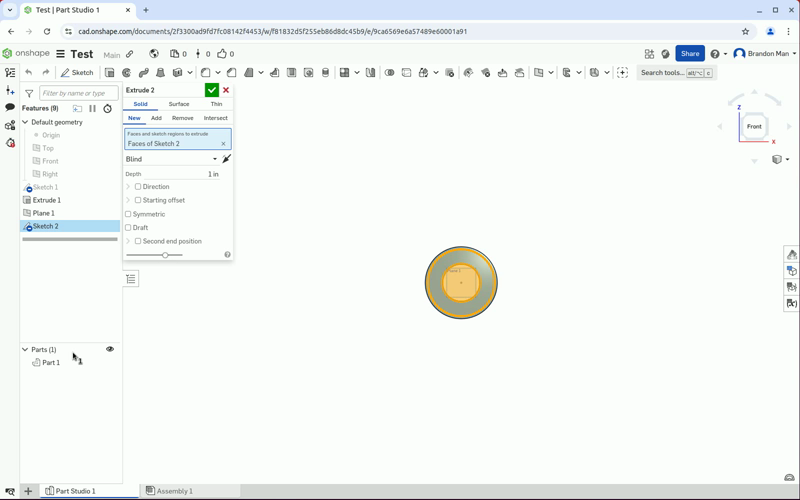
mouse_move(143, 106)
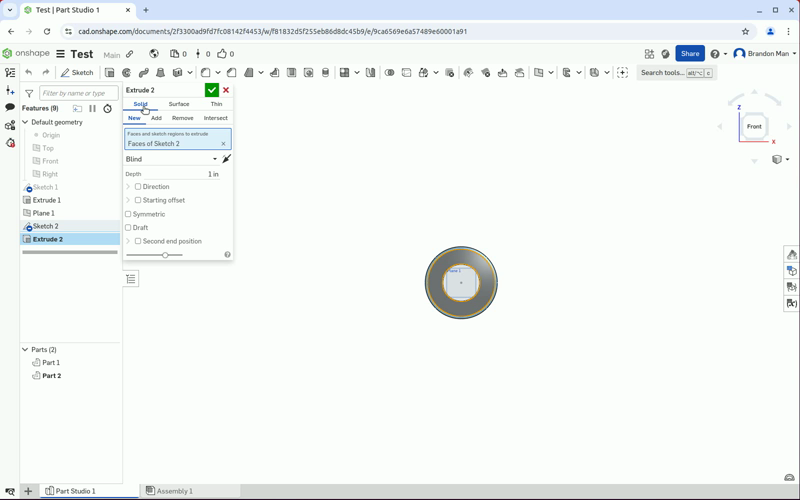
click(143, 106)
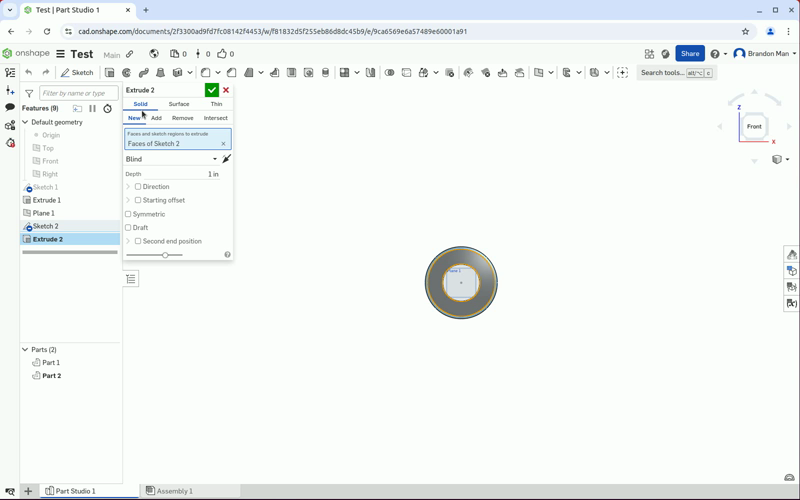
mouse_move(137, 120)
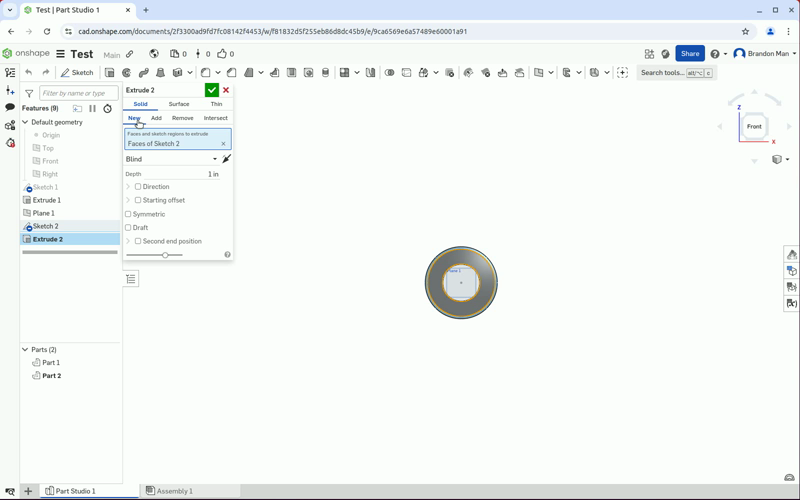
click(137, 120)
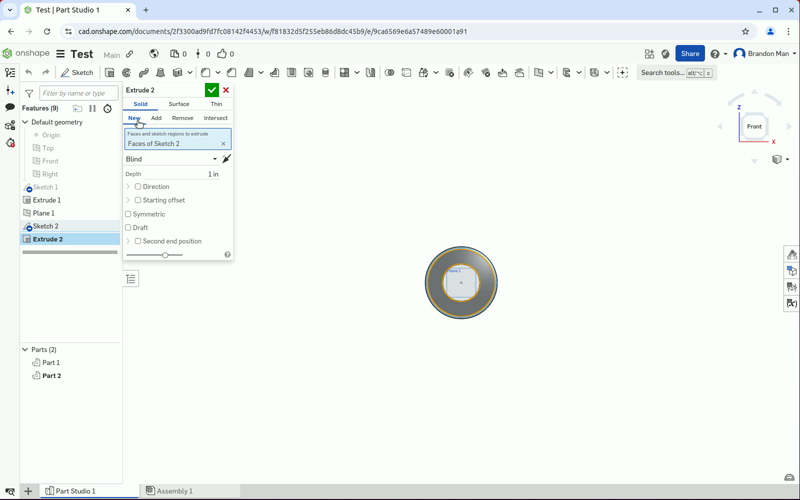
key(tab, 4)
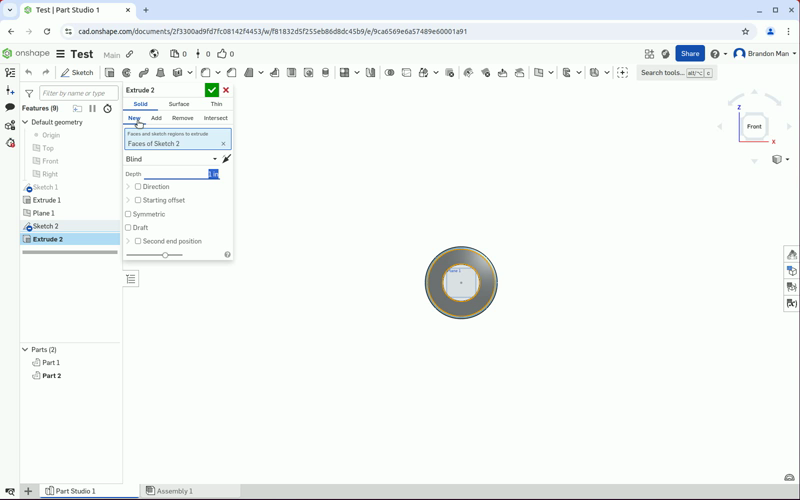
text(0.963)
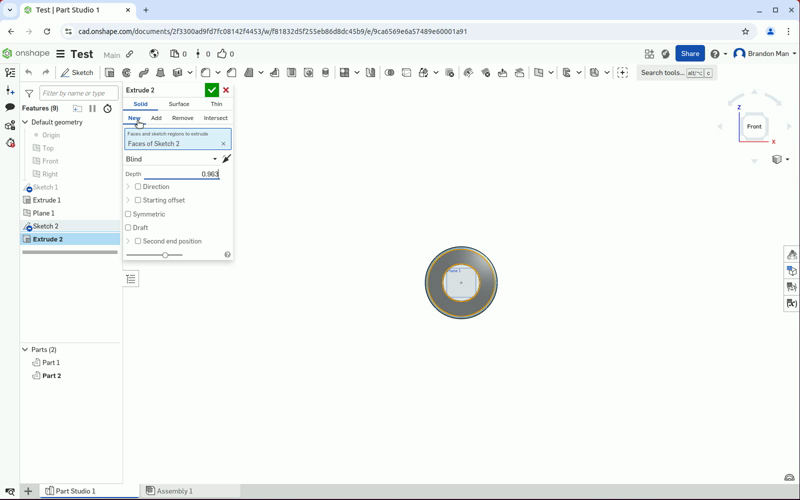
key(enter)
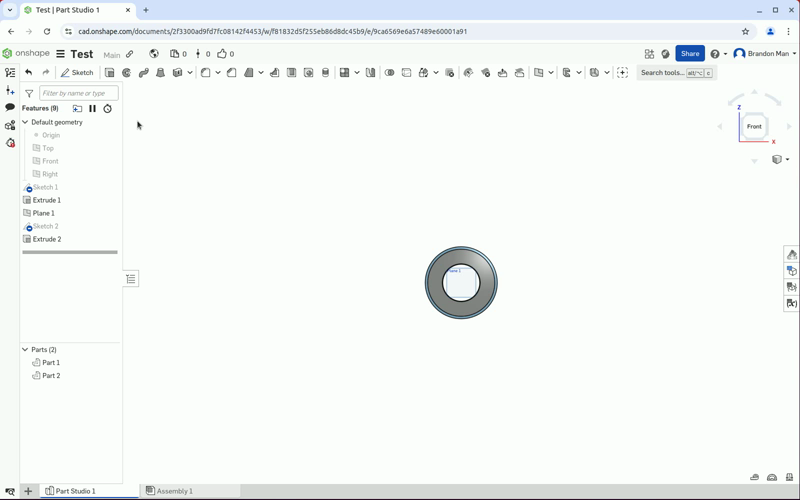
key(shift+h)
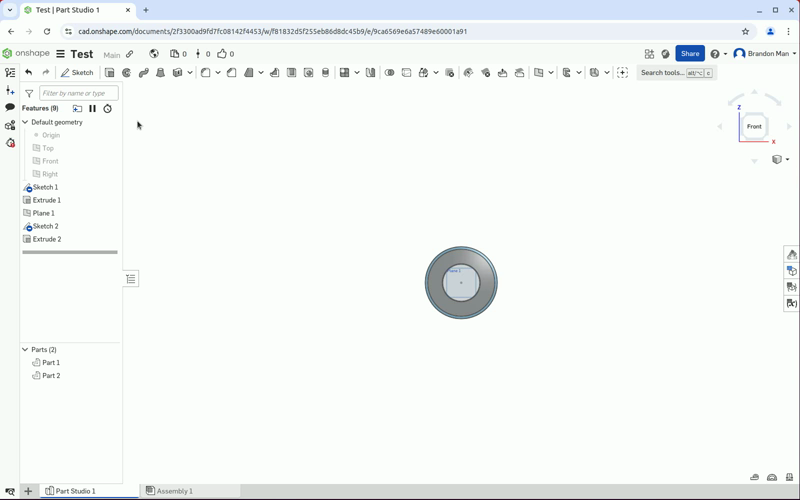
key(shift+h)
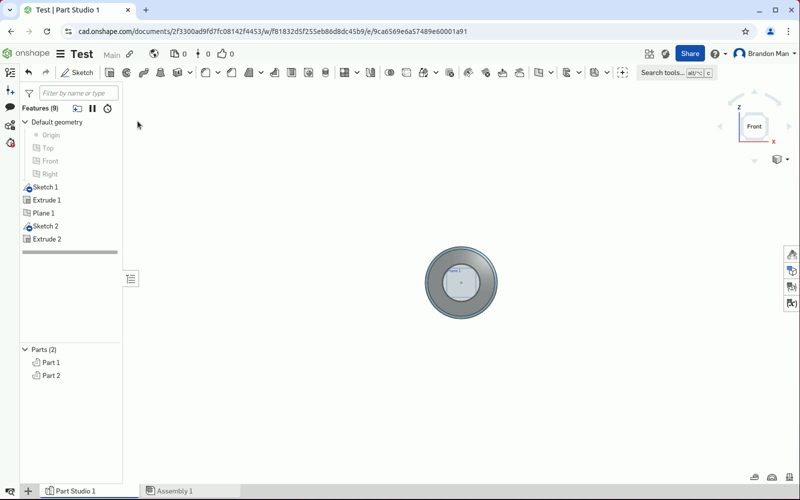
key(shift+7)
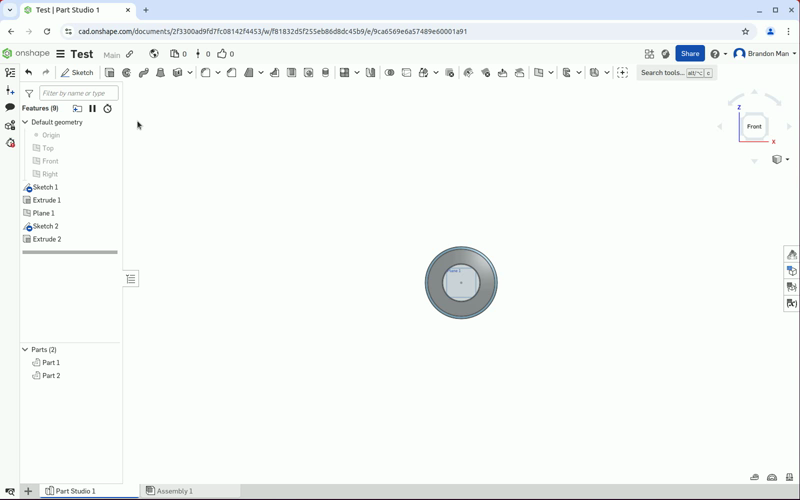
key(left, 2)
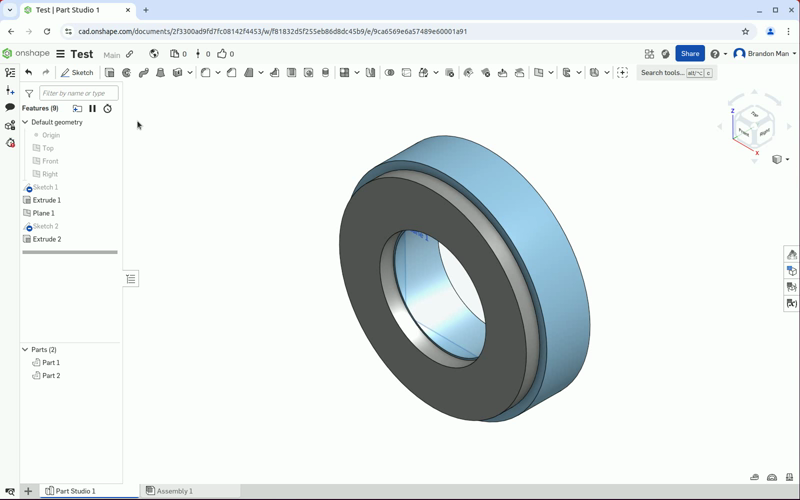
key(down, 2)
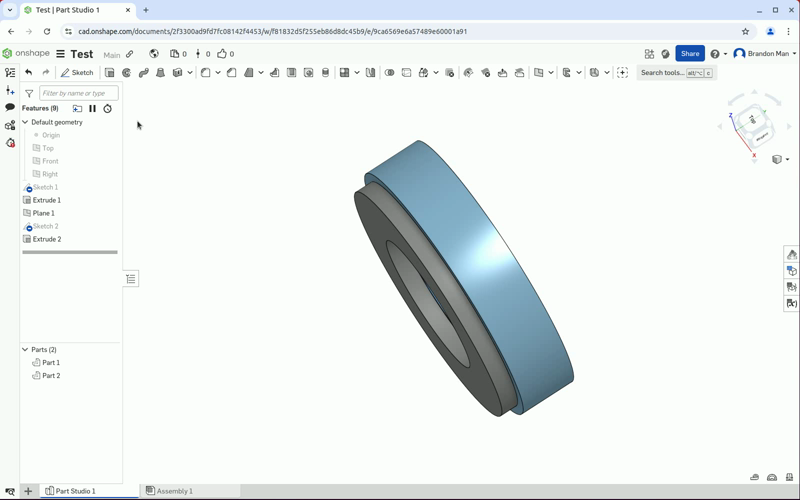
key(up, 2)
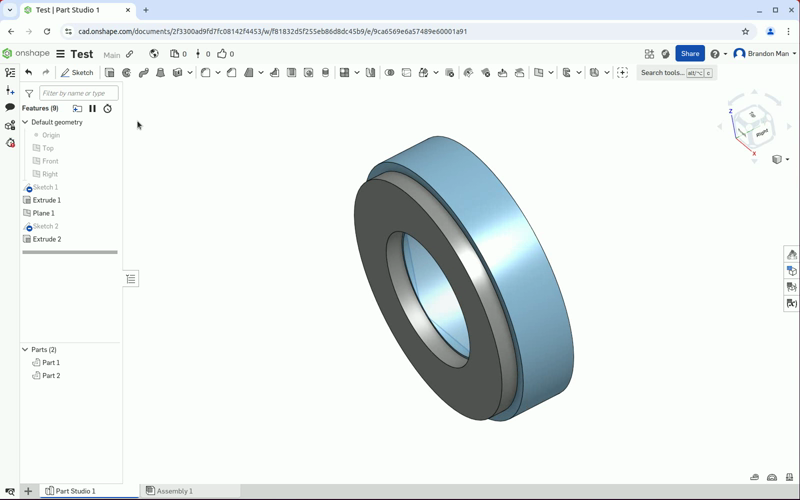
key(right, 2)
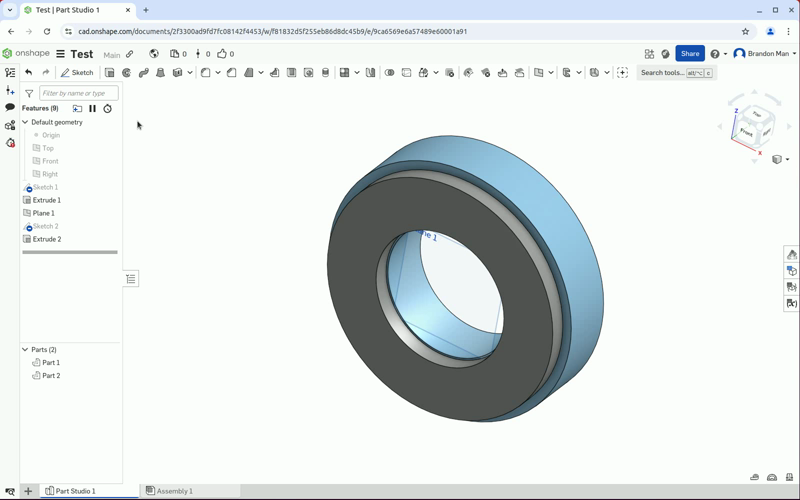
mouse_move(73, 189)
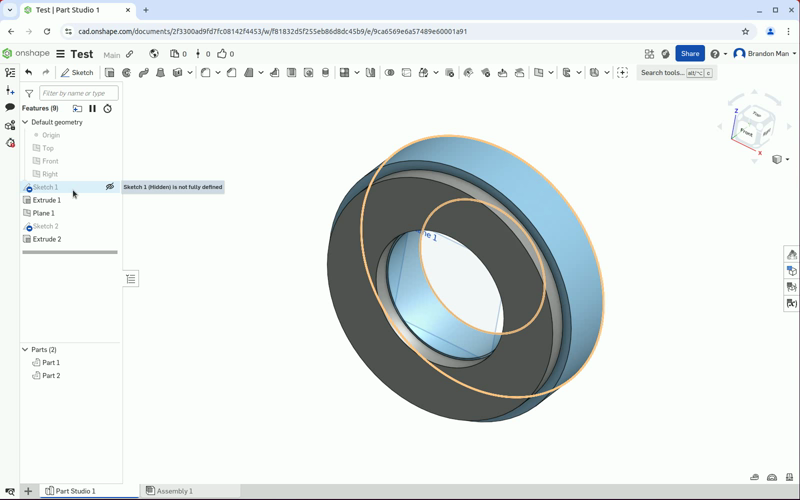
click(73, 189)